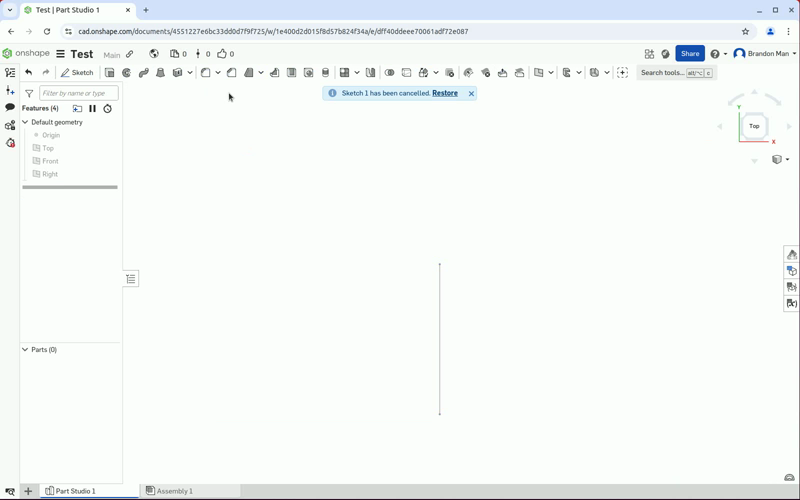
key(shift+h)
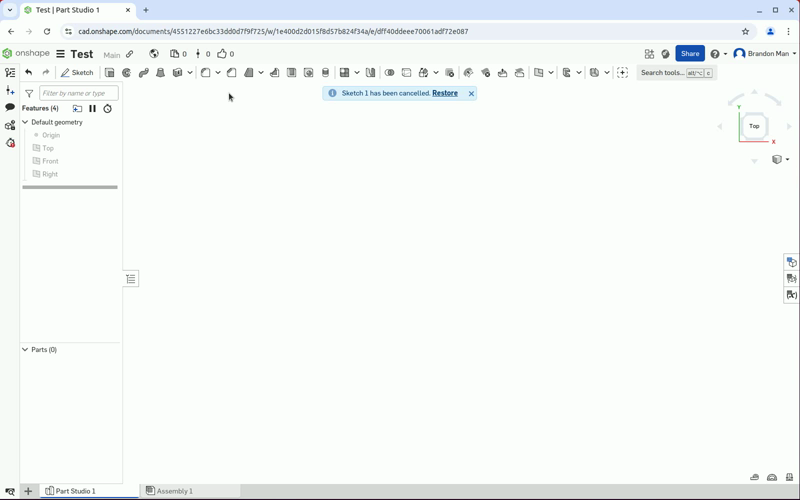
mouse_move(73, 352)
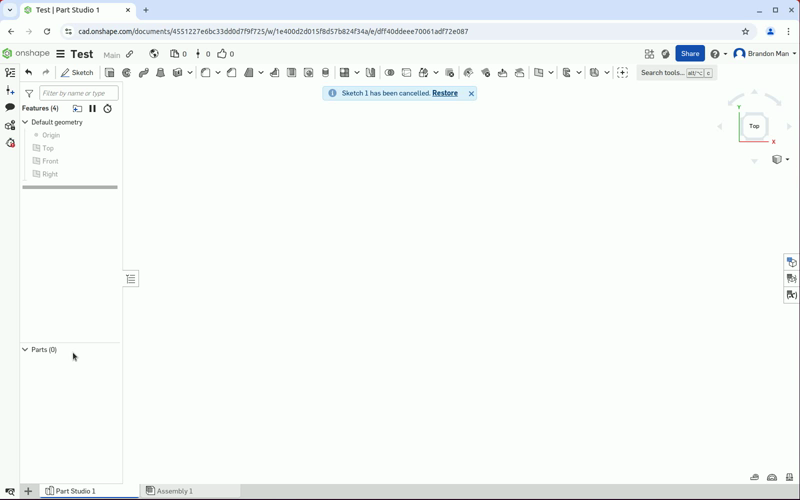
key(y)
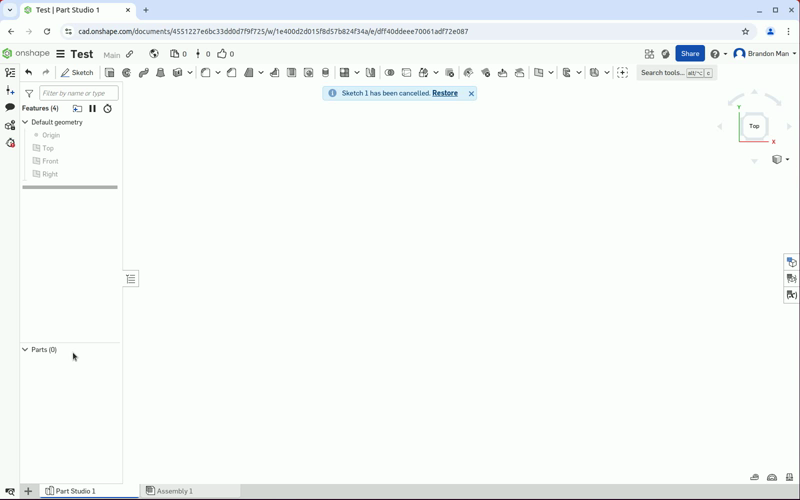
key(shift+p)
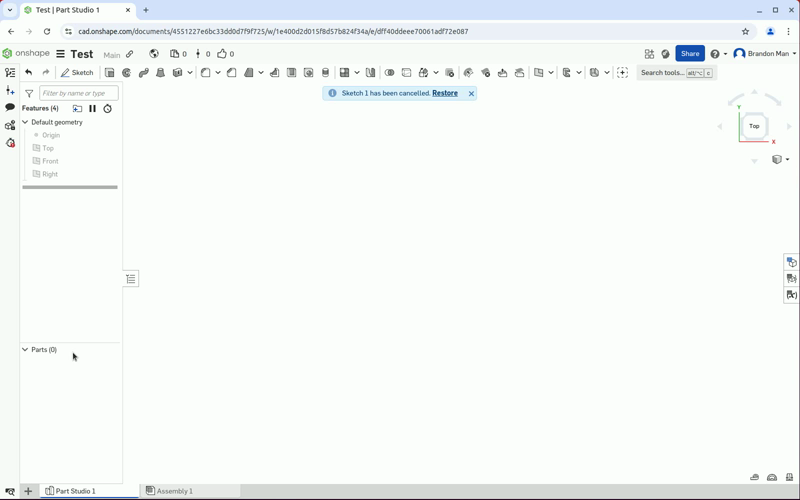
key(space)
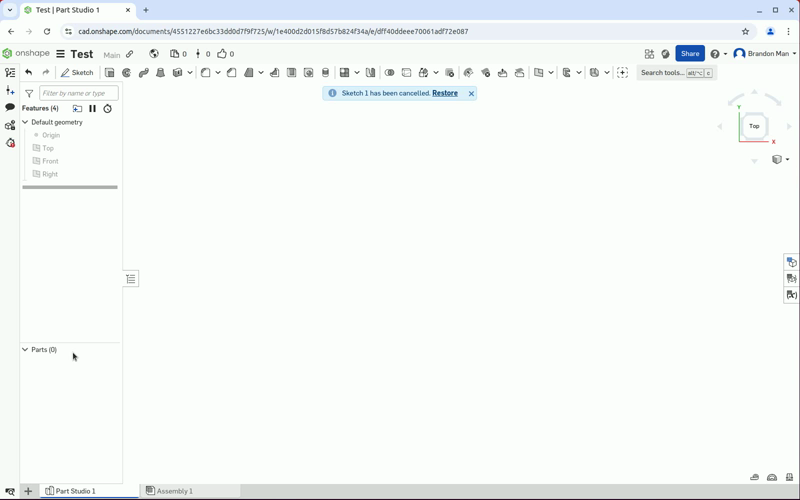
key_down(shift)
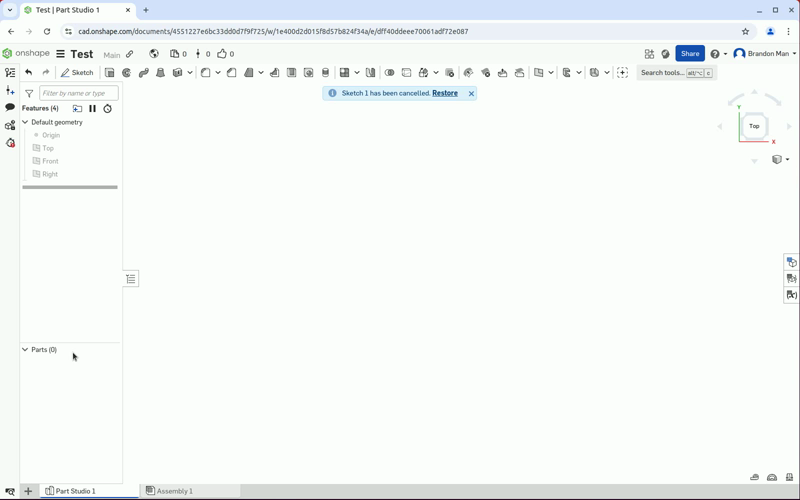
key(up)
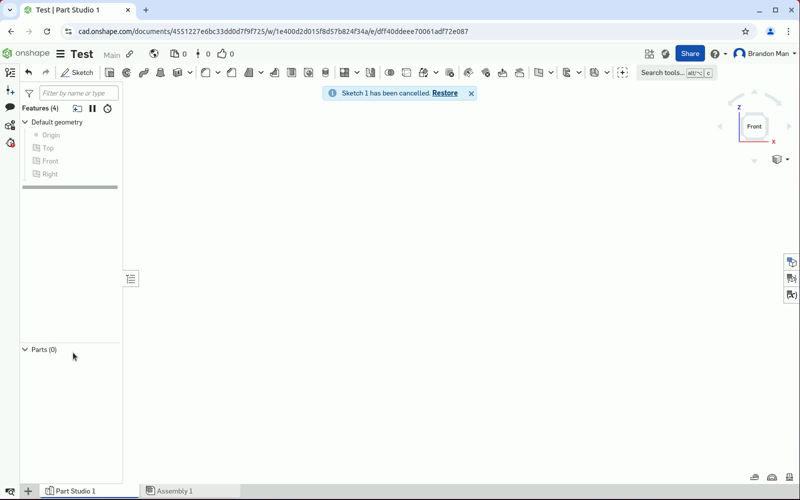
key_up(shift)
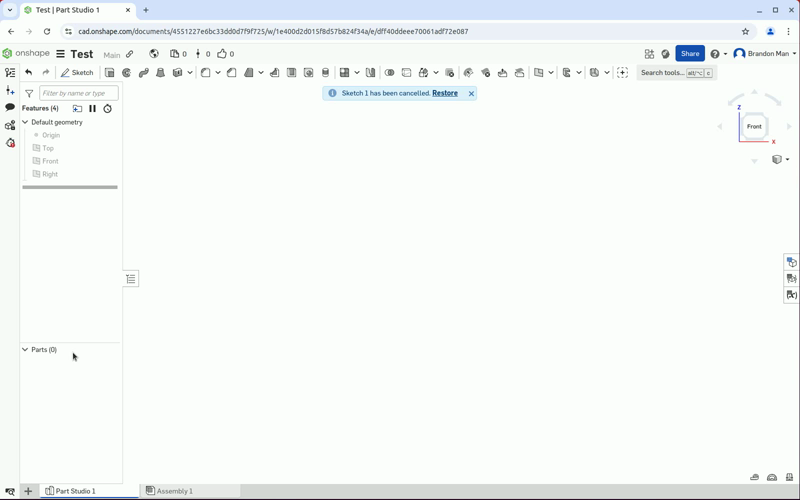
key(space)
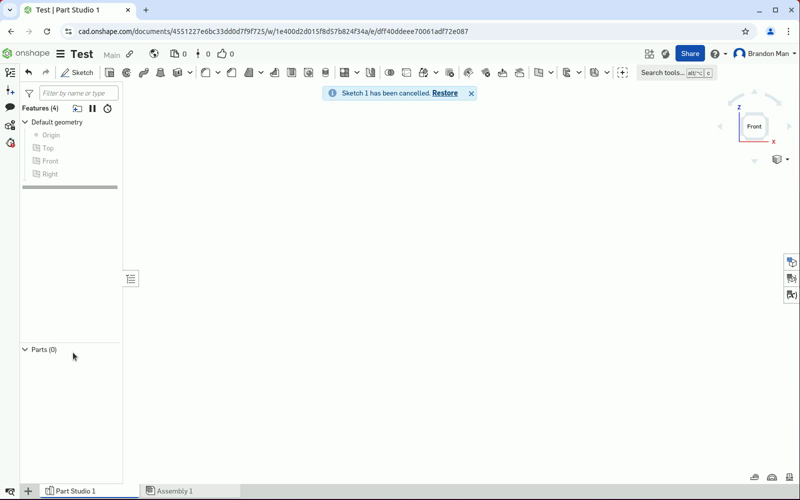
key_down(shift)
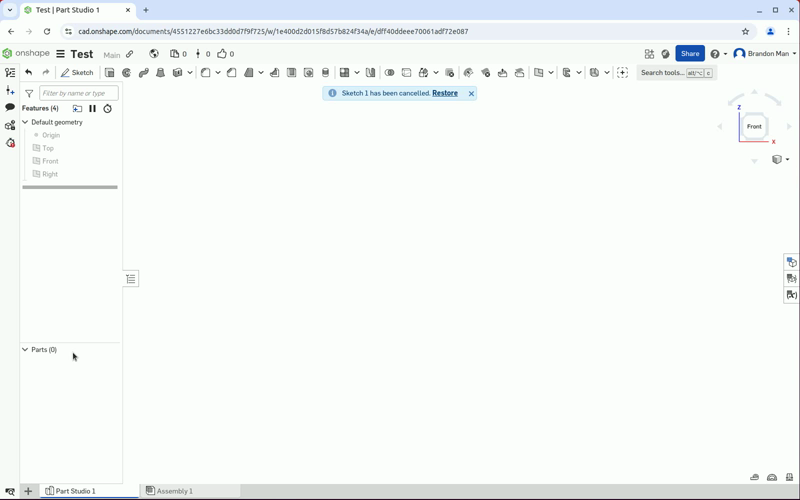
key(left)
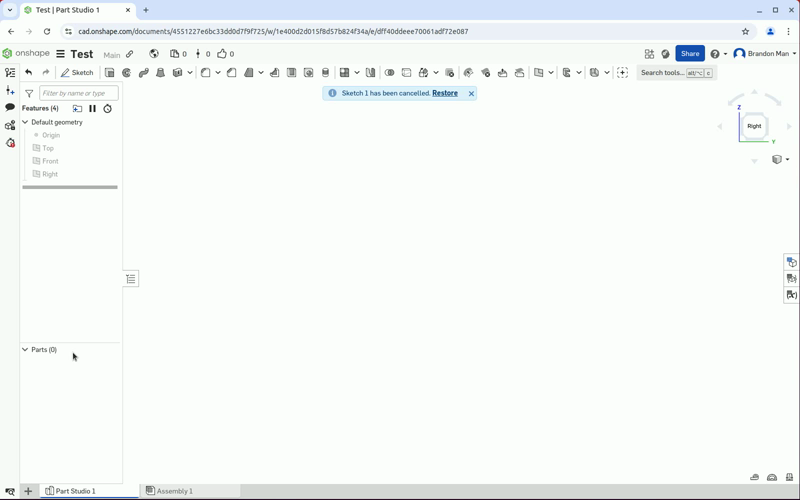
key_up(shift)
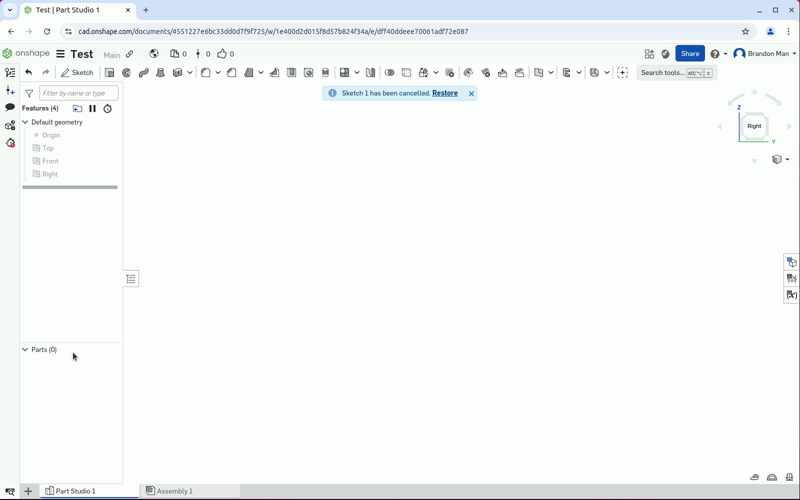
mouse_move(73, 352)
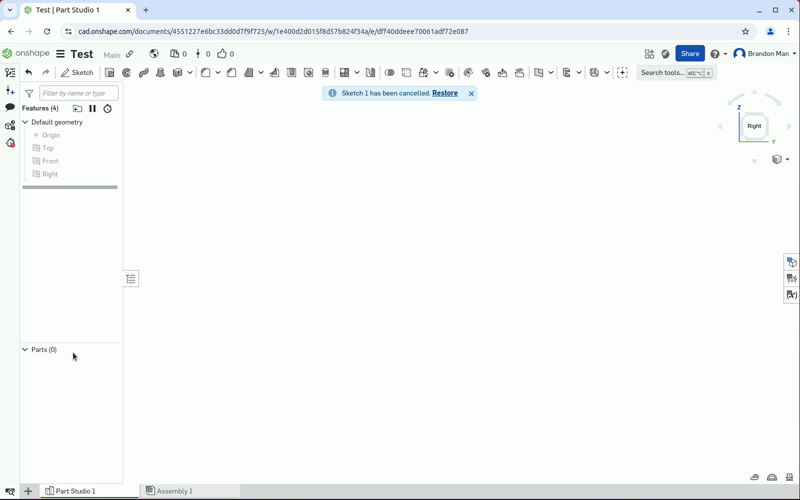
key(shift+y)
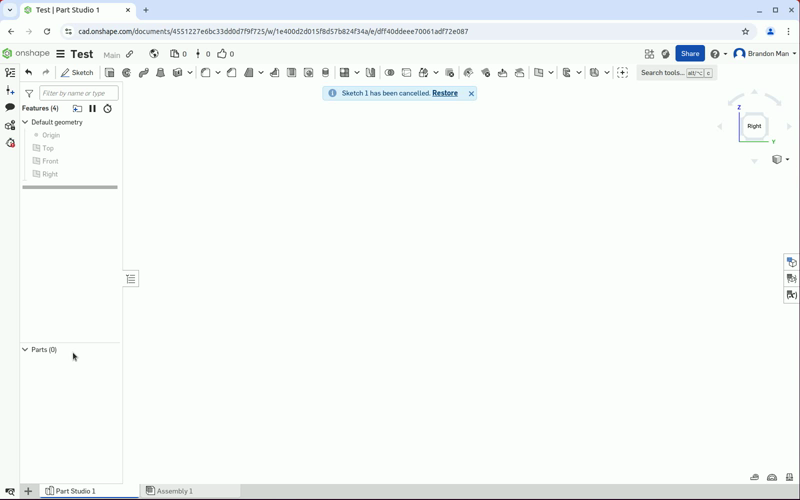
key(shift+s)
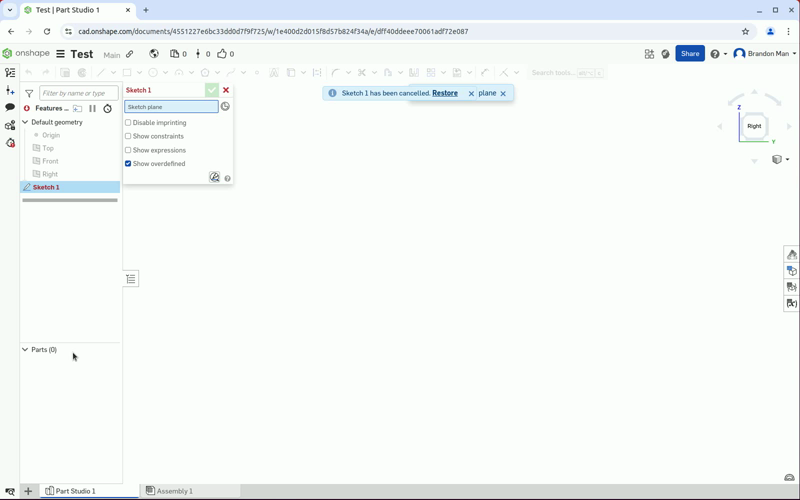
mouse_move(73, 176)
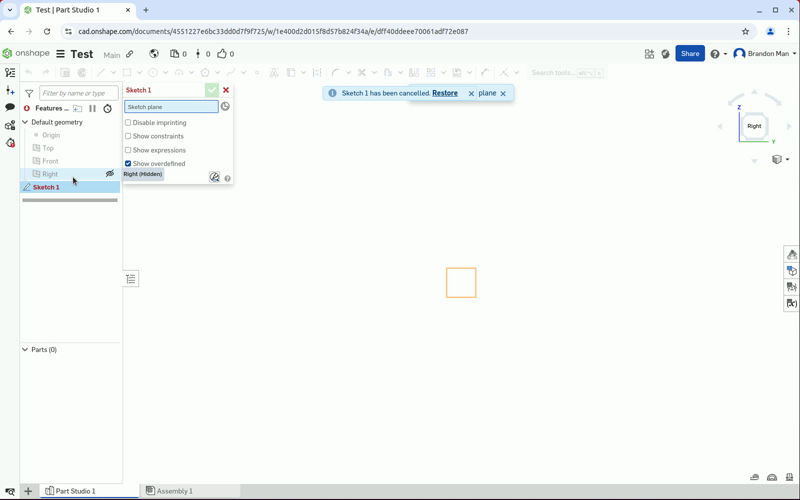
click(73, 176)
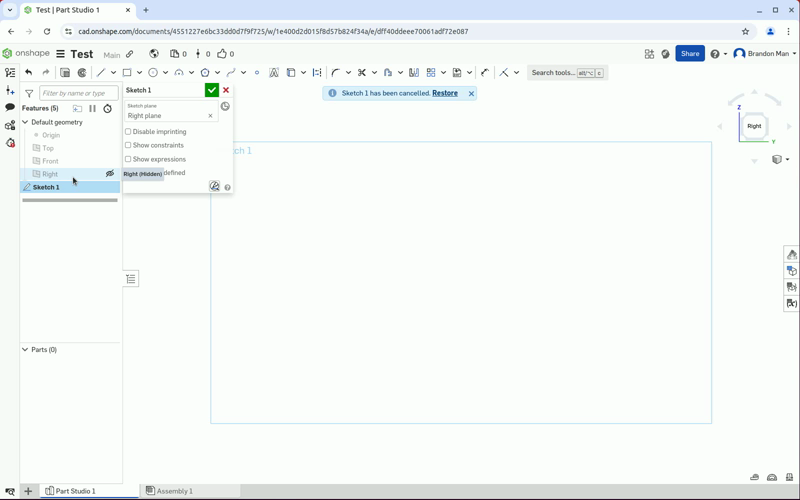
mouse_move(73, 352)
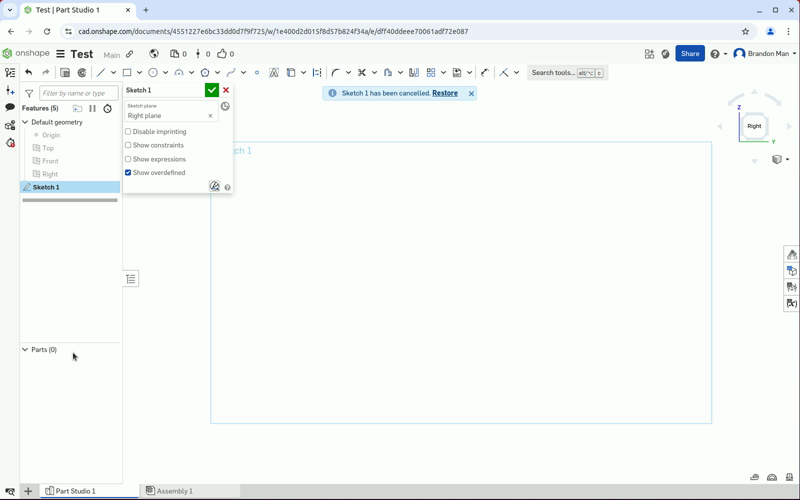
key(y)
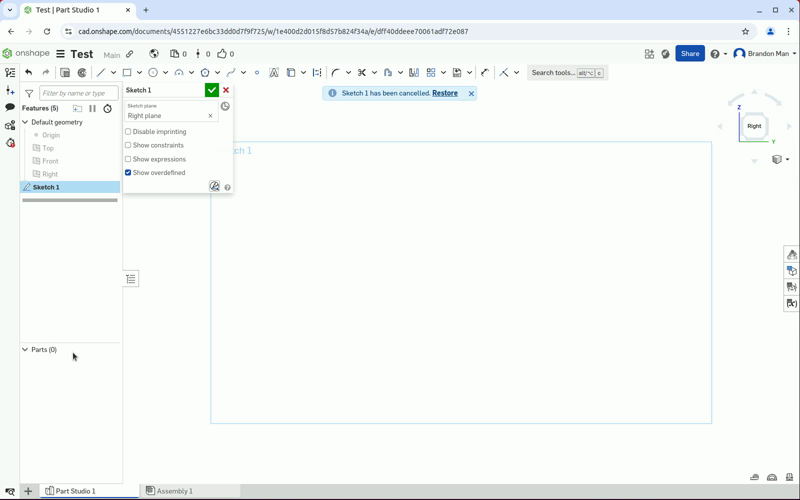
key(l)
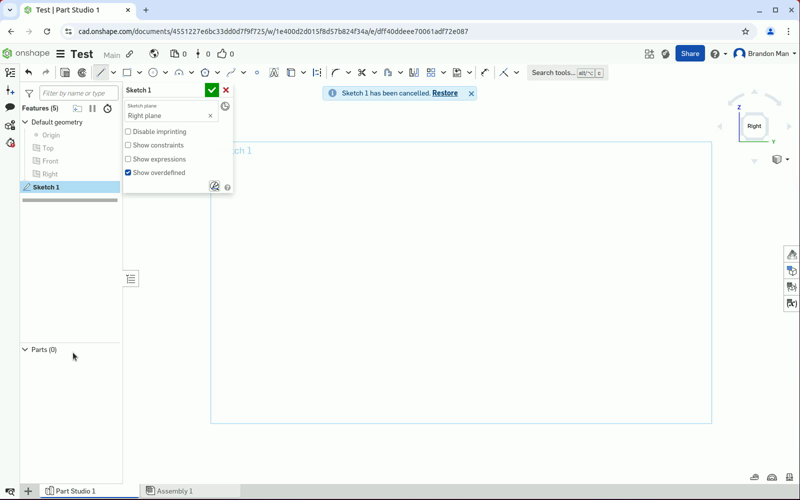
key_down(shift)
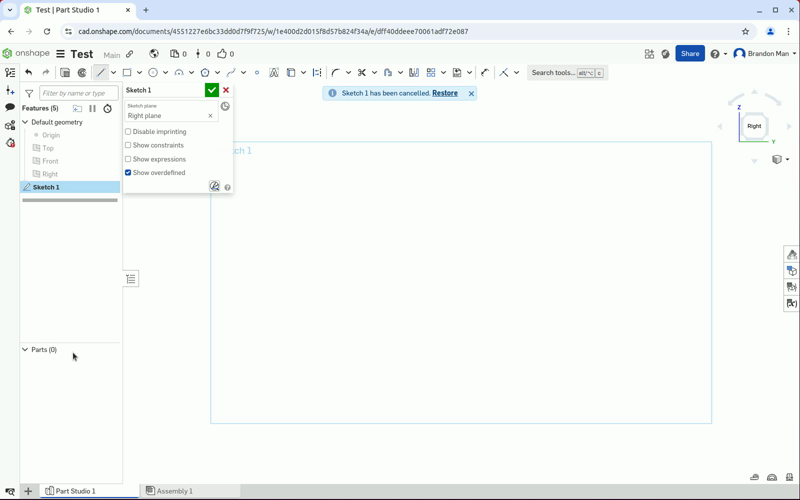
mouse_move(460, 282)
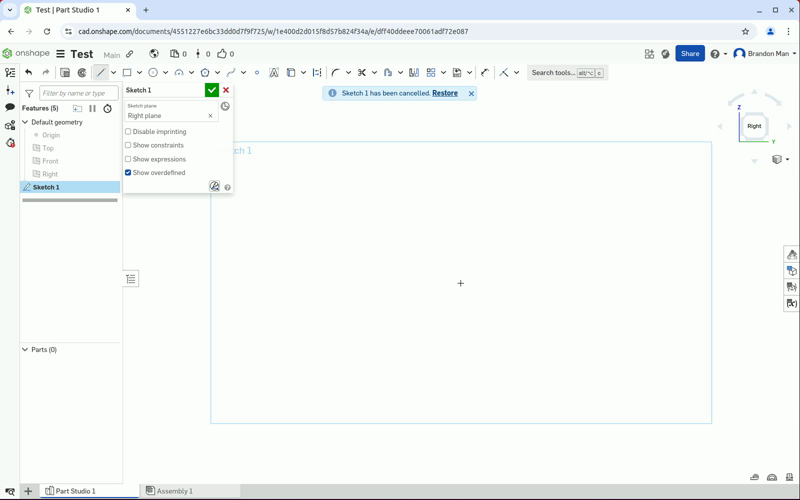
click(460, 282)
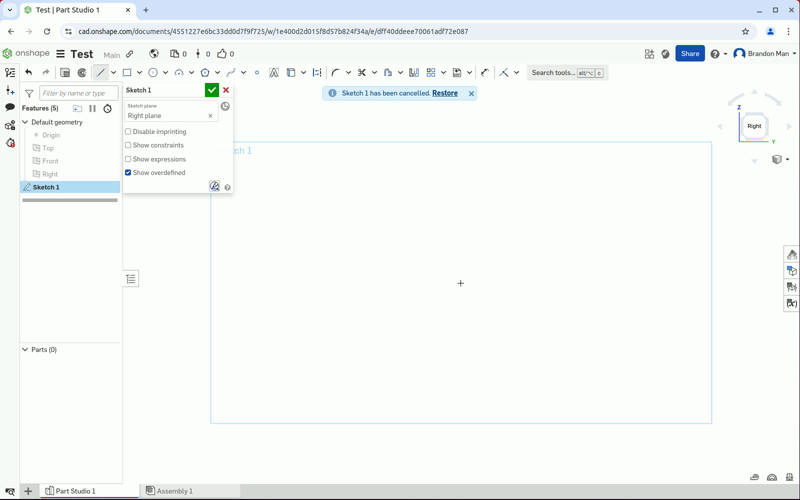
key_up(shift)
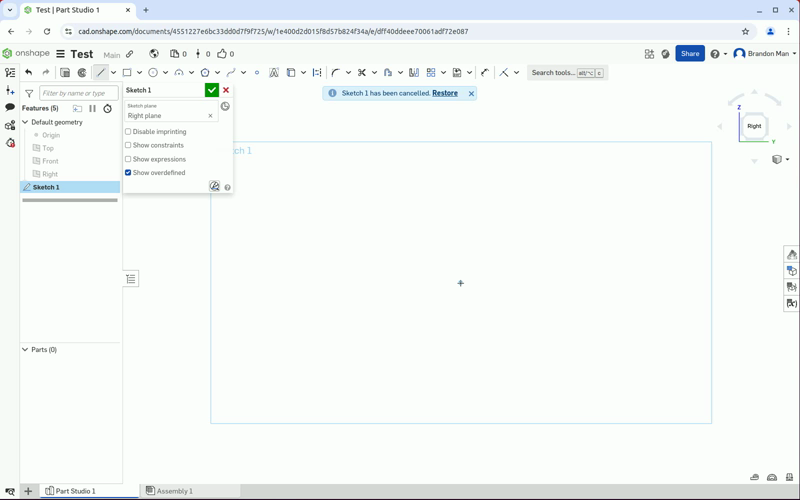
key_down(shift)
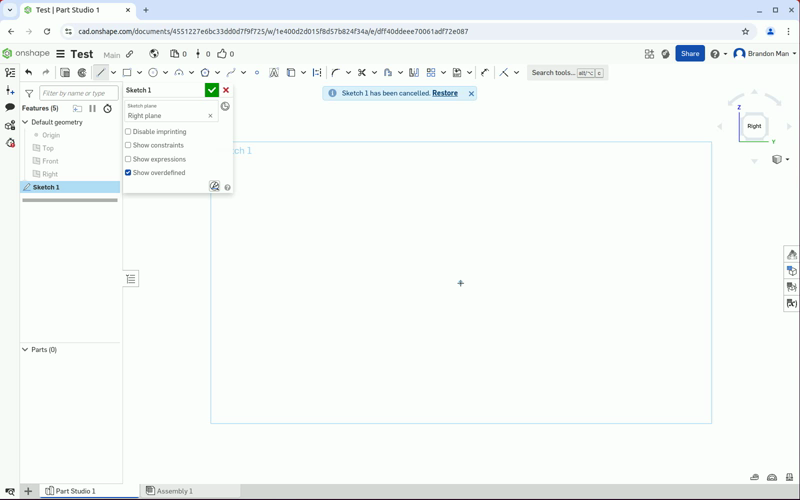
mouse_move(536, 282)
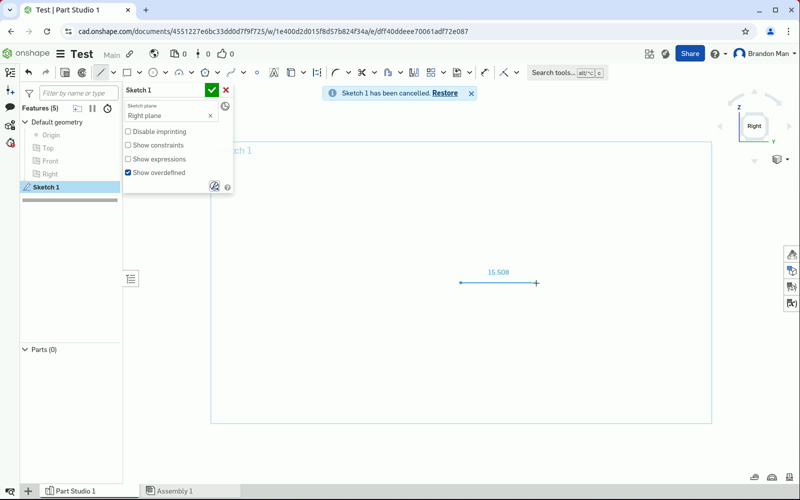
click(536, 282)
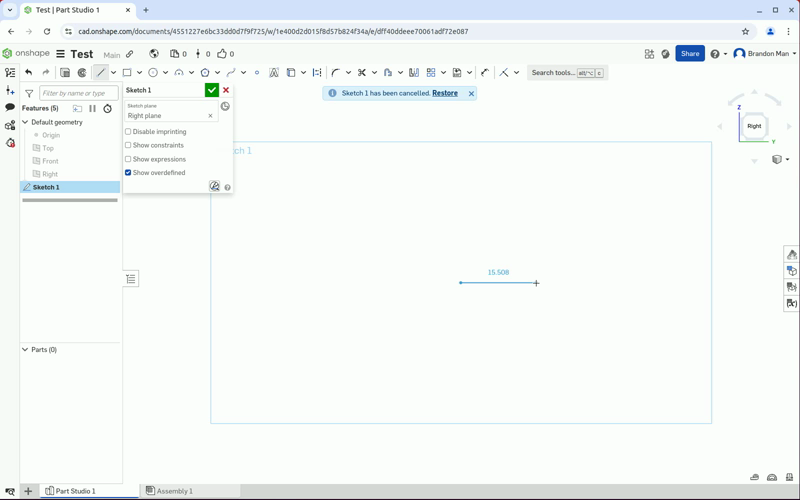
key_up(shift)
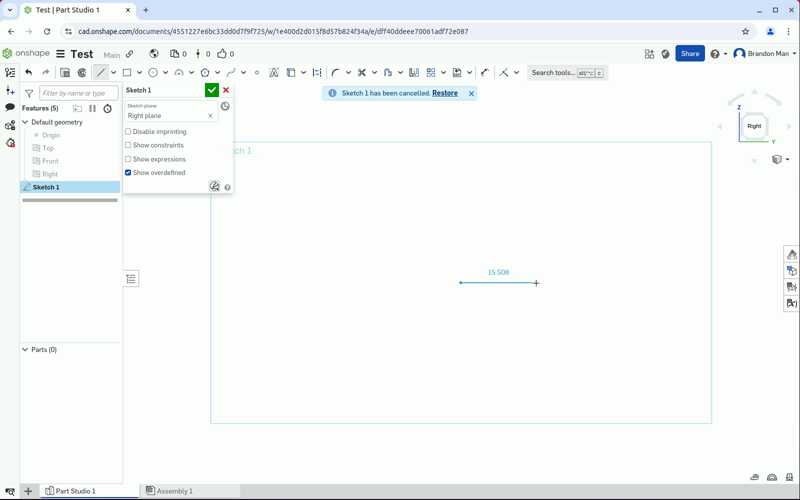
key_down(shift)
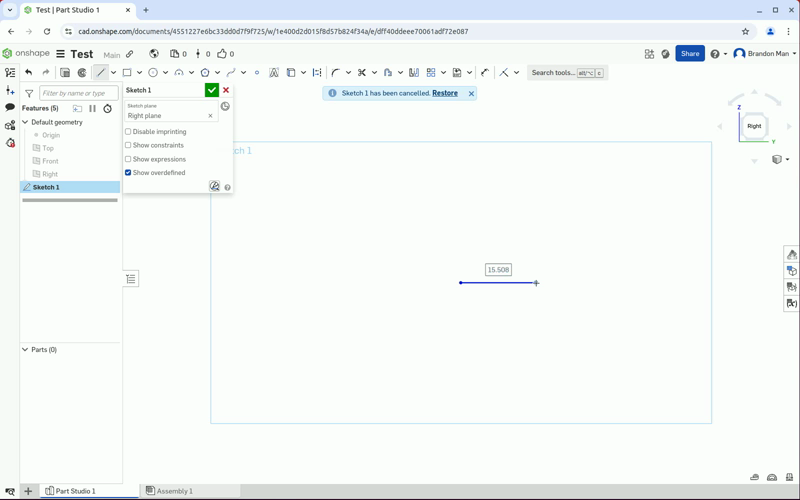
mouse_move(536, 207)
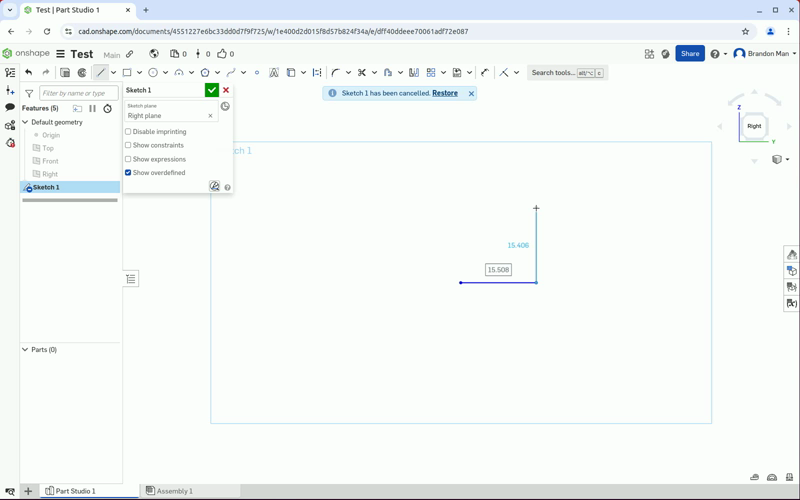
click(536, 207)
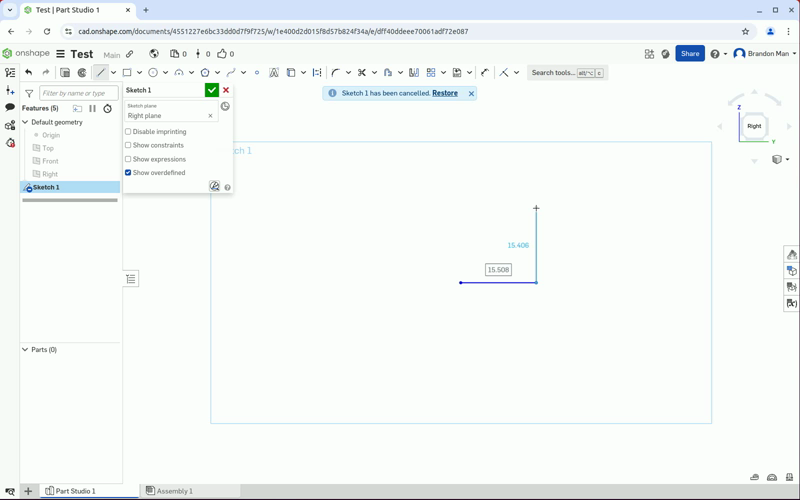
key_up(shift)
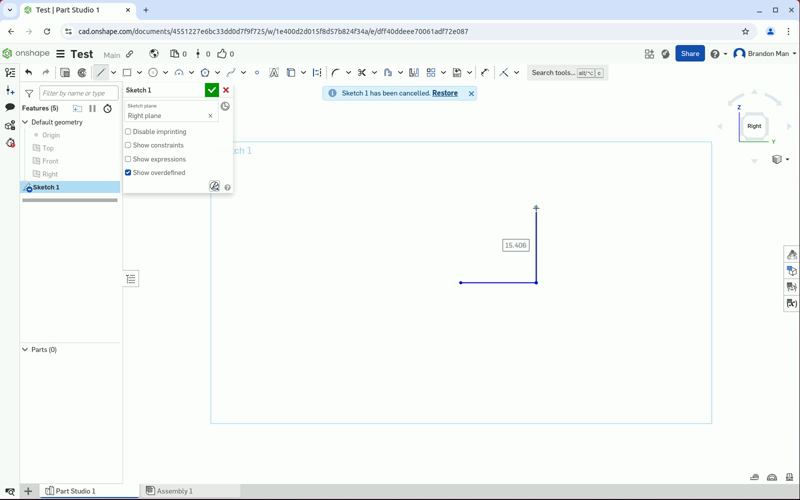
key_down(shift)
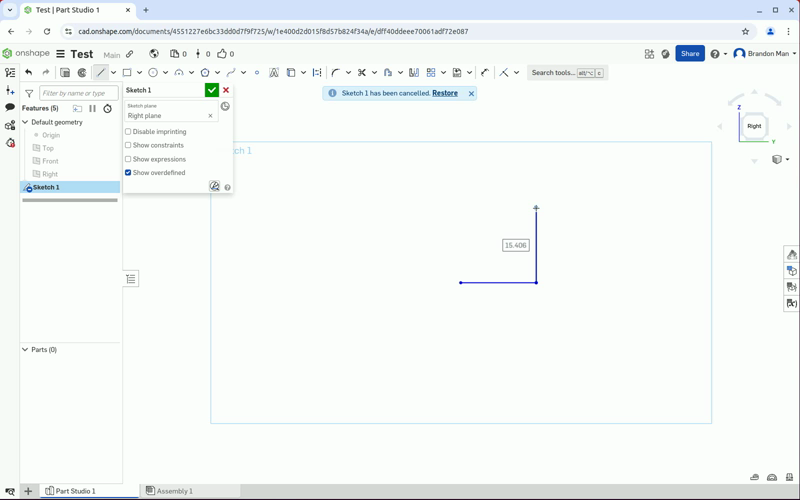
mouse_move(460, 282)
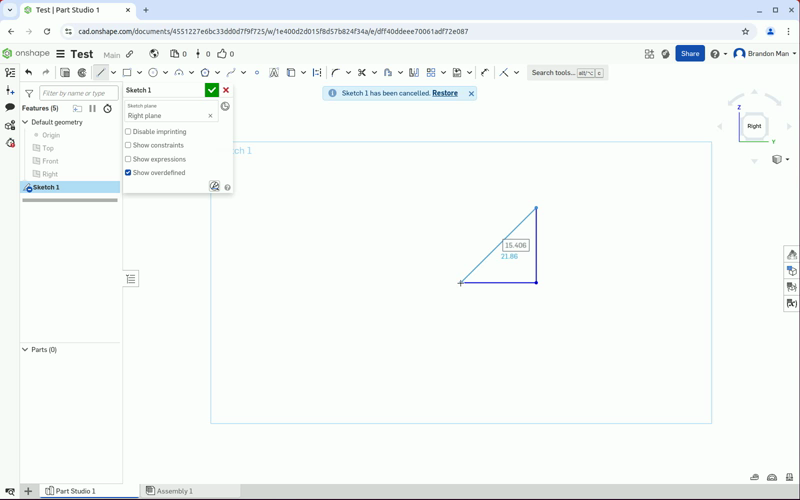
key_up(shift)
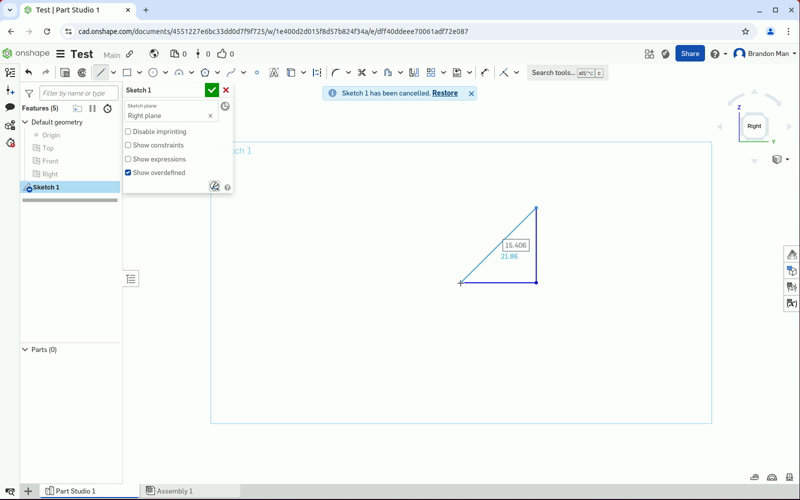
click(460, 282)
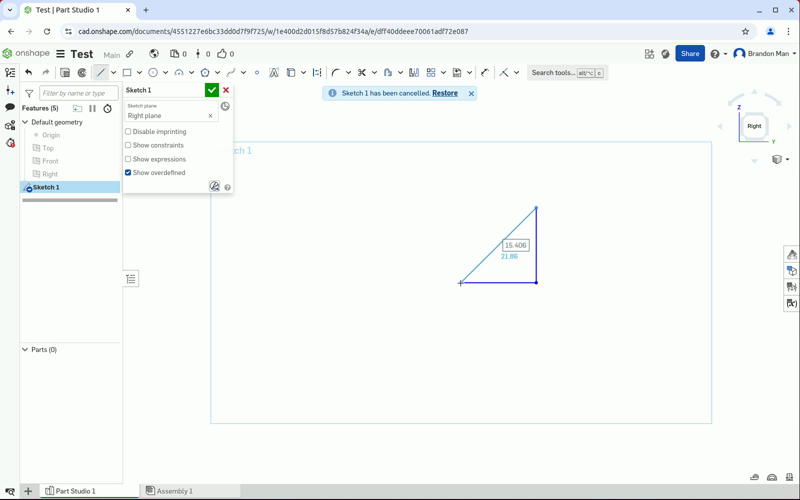
key(esc)
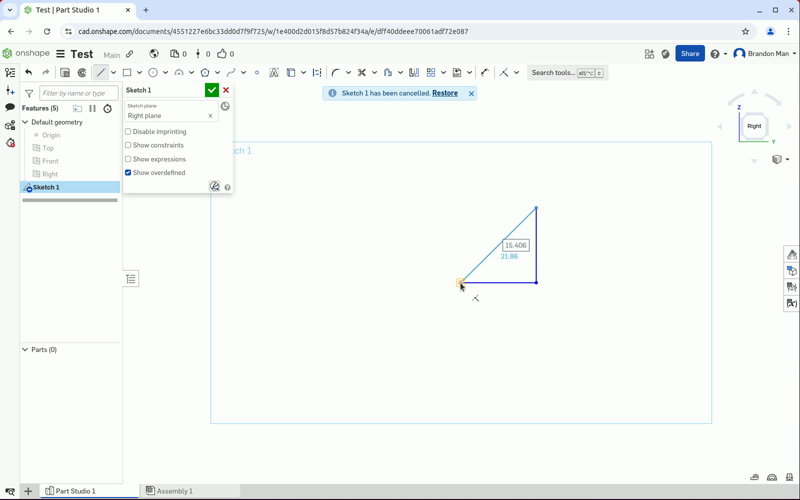
mouse_move(520, 278)
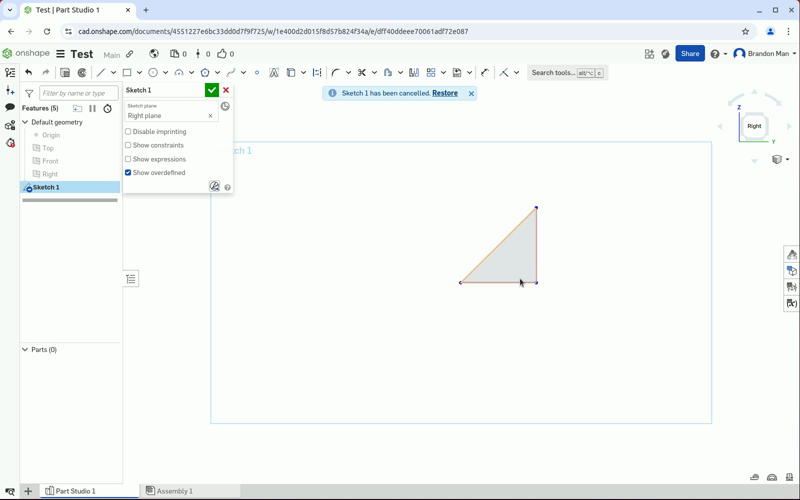
click(520, 278)
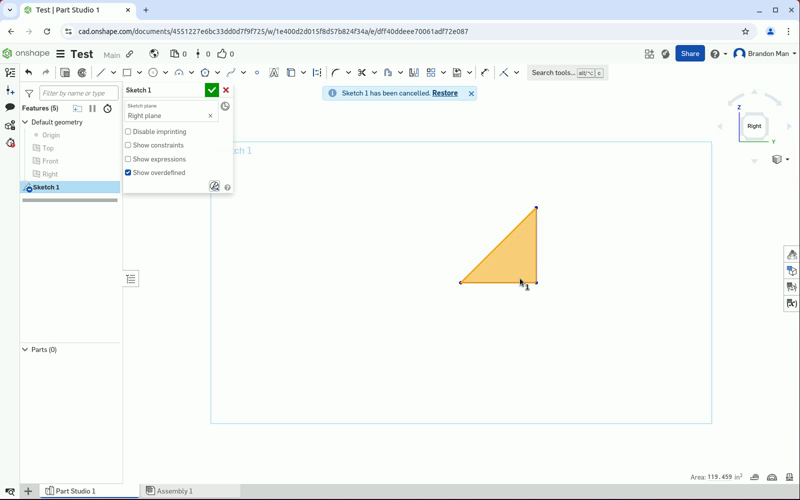
mouse_move(73, 352)
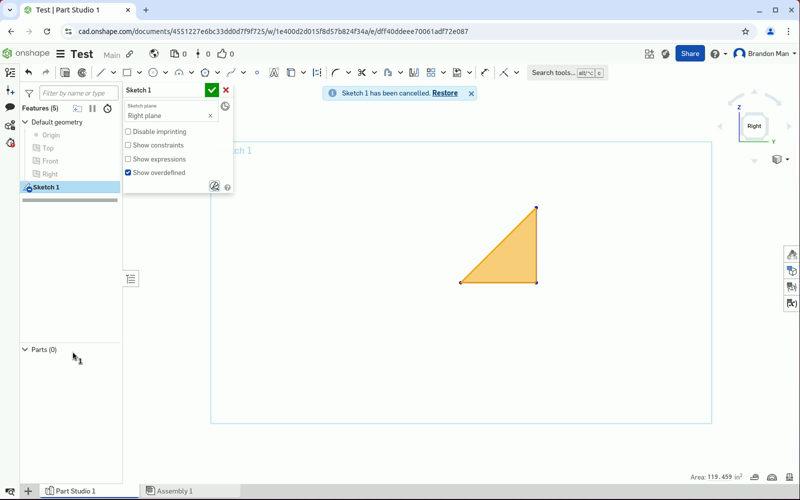
key(shift+y)
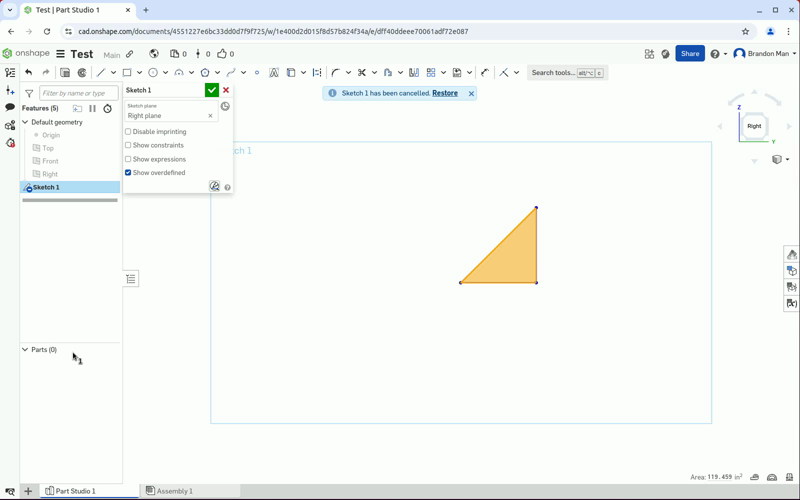
key(shift+e)
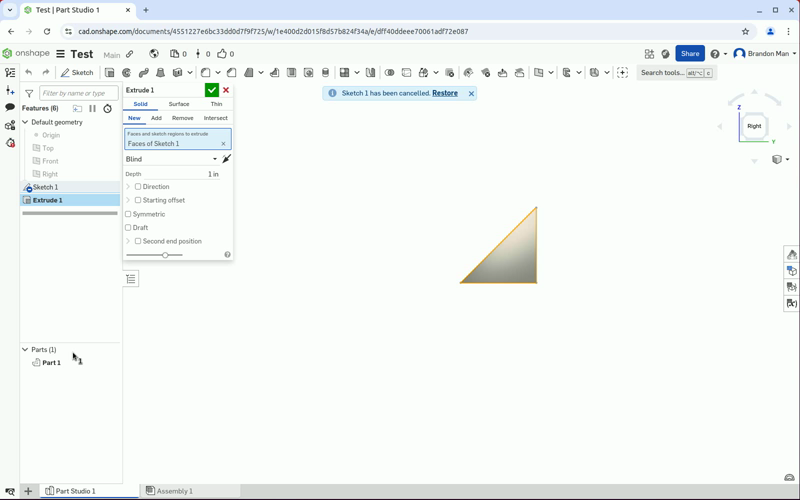
mouse_move(143, 106)
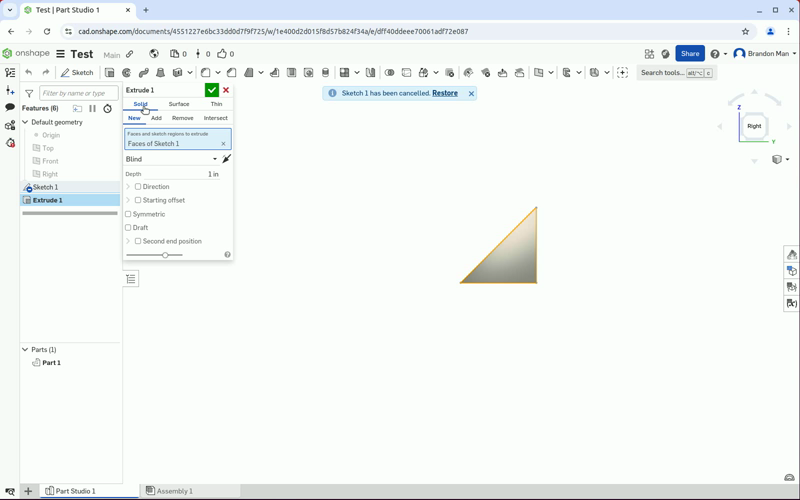
click(143, 106)
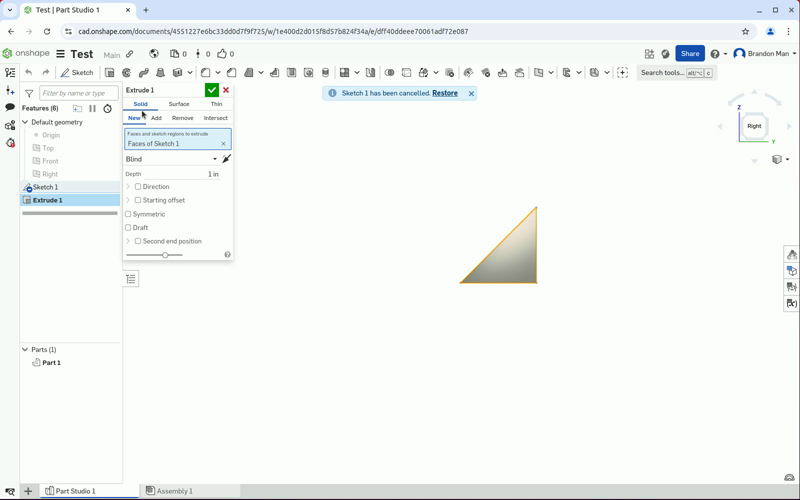
mouse_move(137, 120)
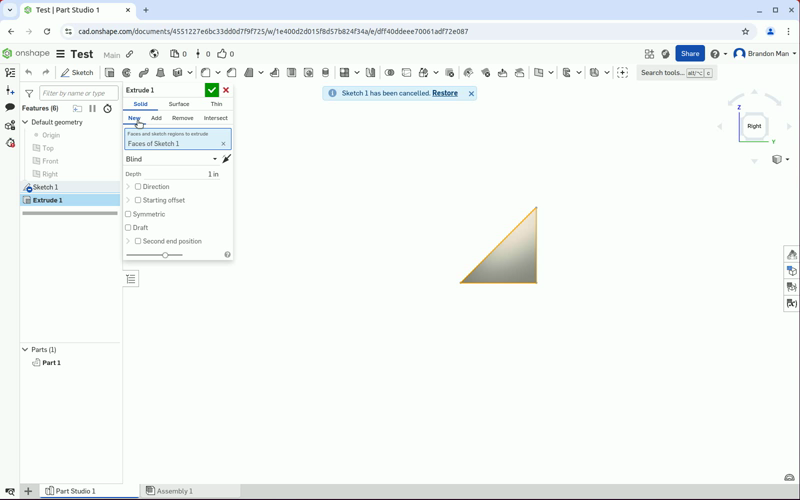
click(137, 120)
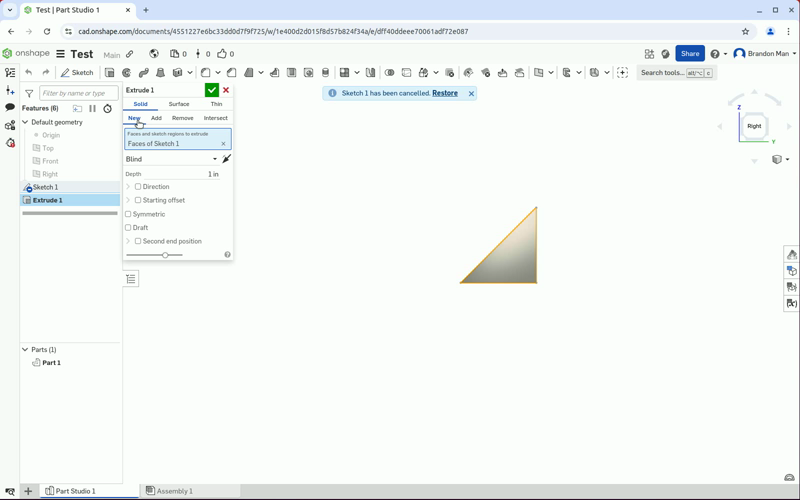
key(tab, 4)
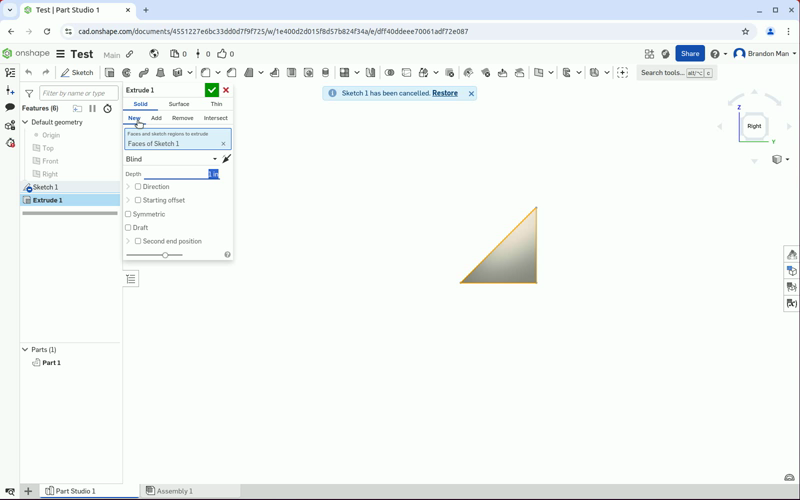
text(3.851)
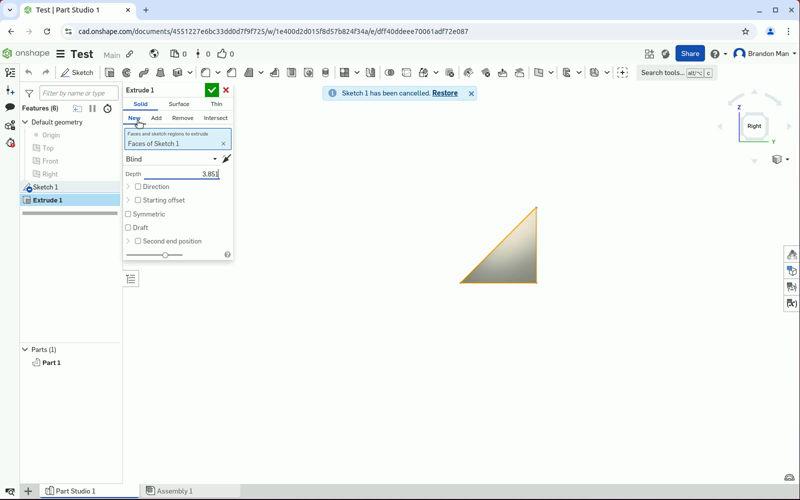
key(enter)
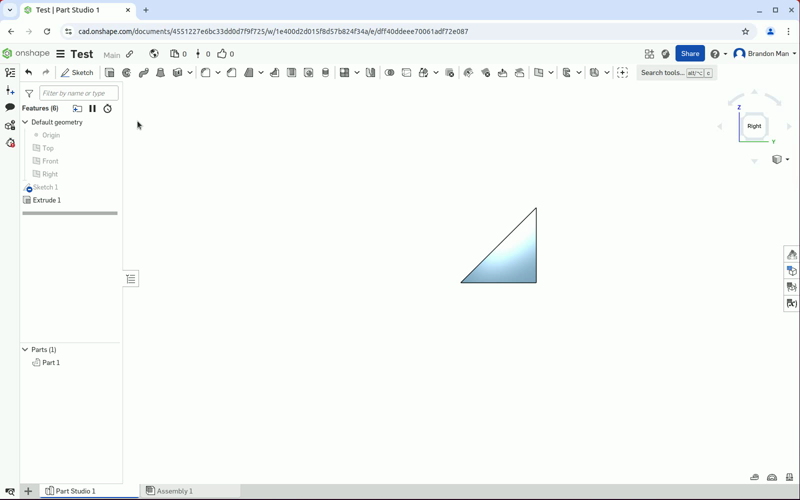
key(shift+h)
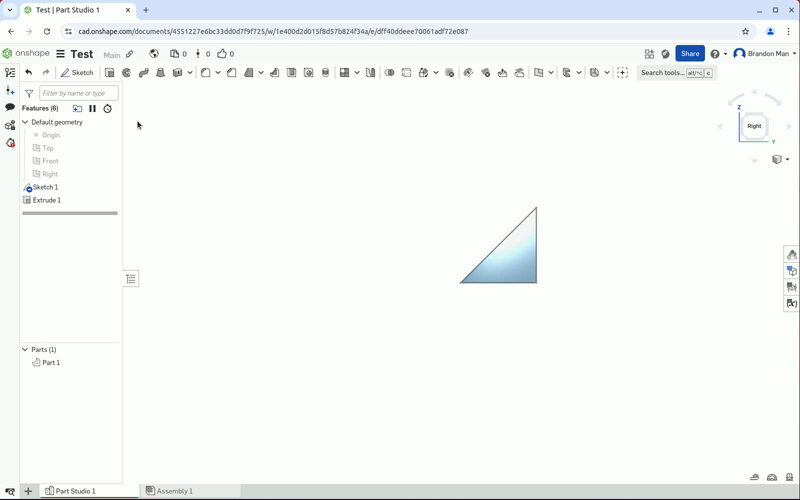
key(shift+h)
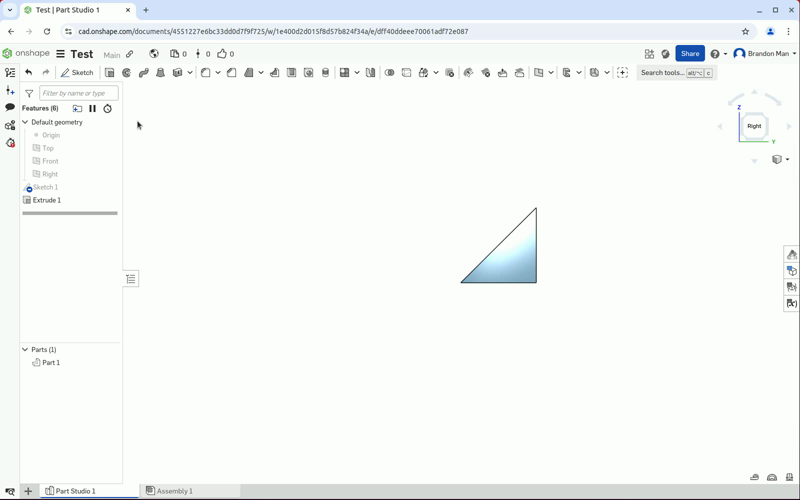
mouse_move(73, 189)
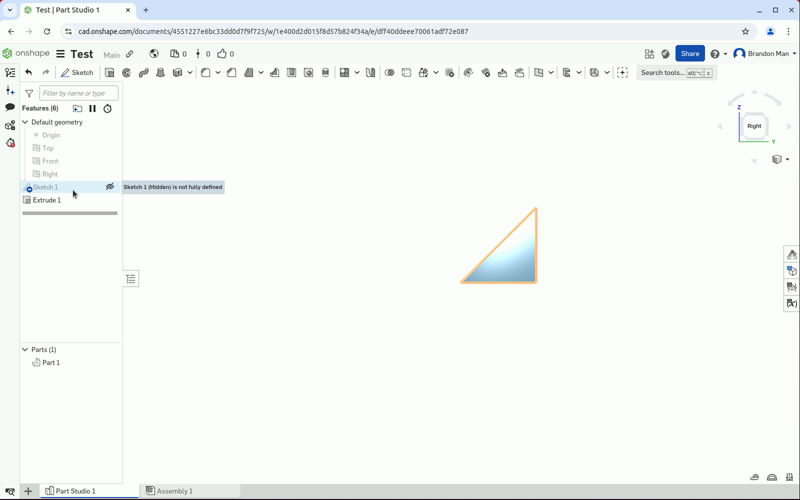
click(73, 189)
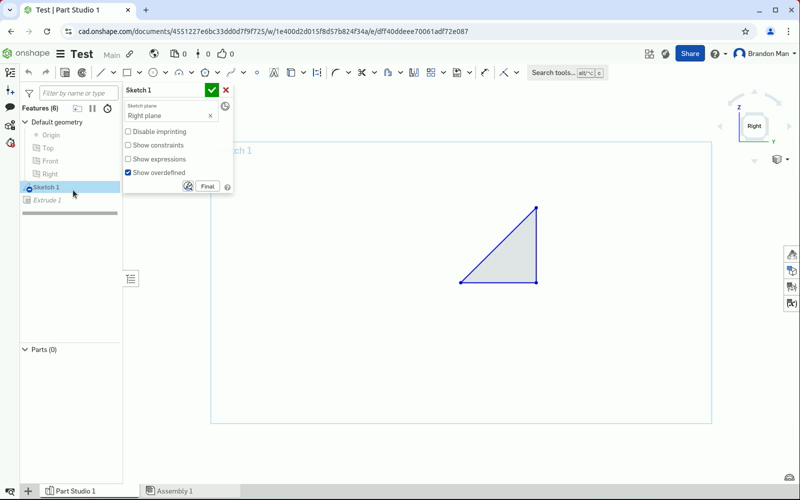
mouse_move(229, 92)
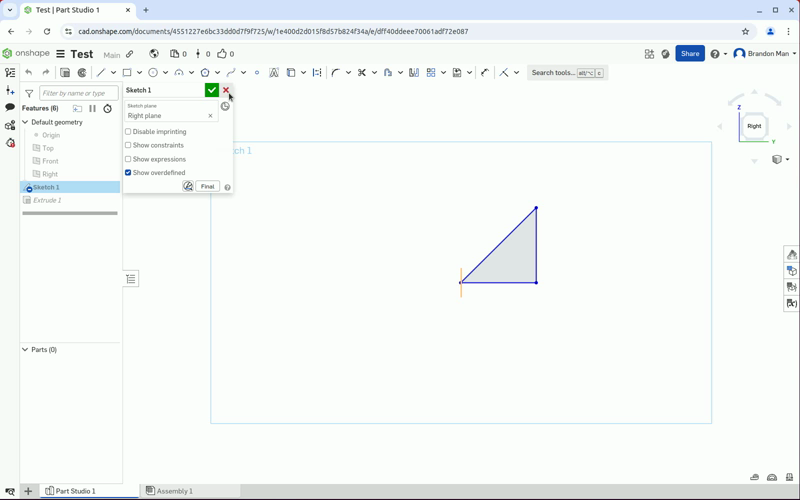
click(229, 92)
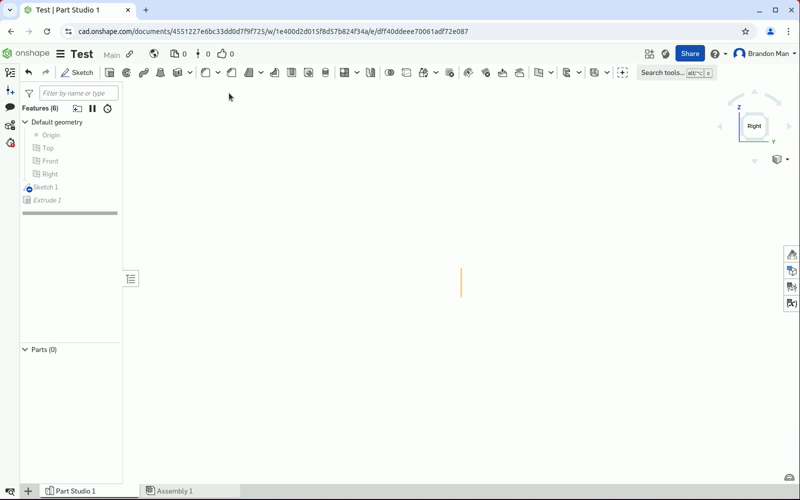
mouse_move(541, 75)
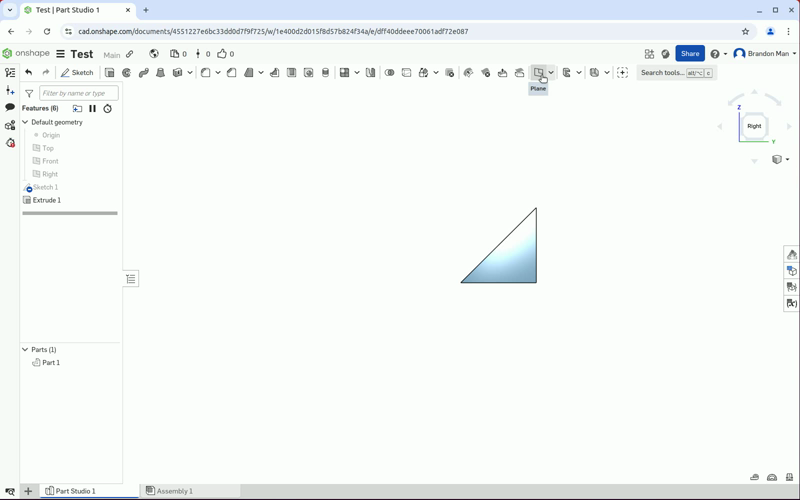
click(541, 75)
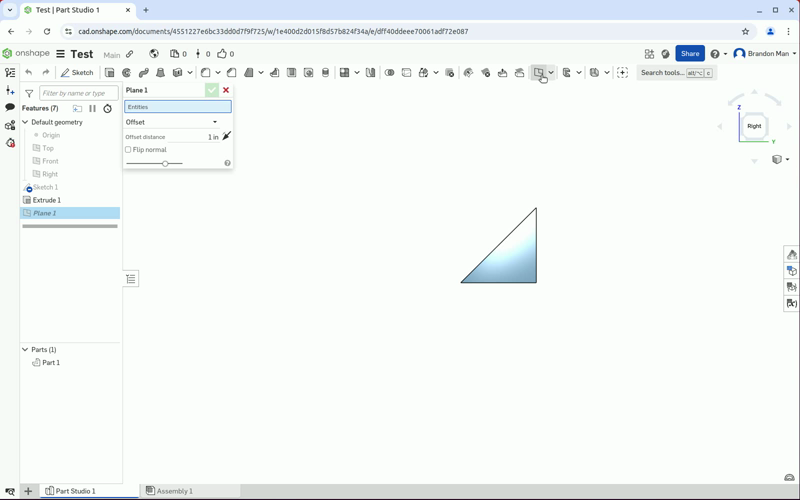
mouse_move(73, 176)
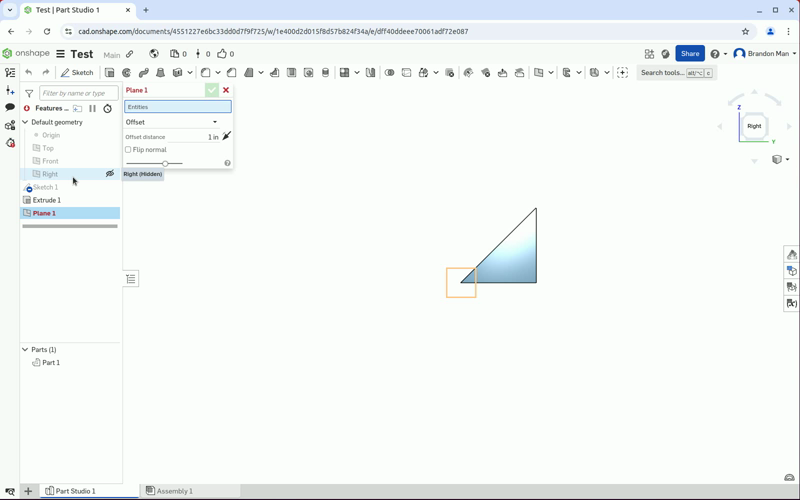
click(73, 176)
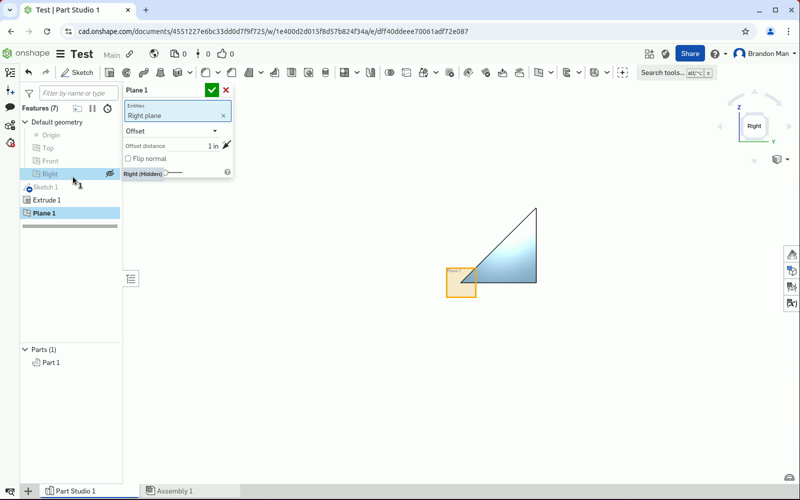
key(tab, 2)
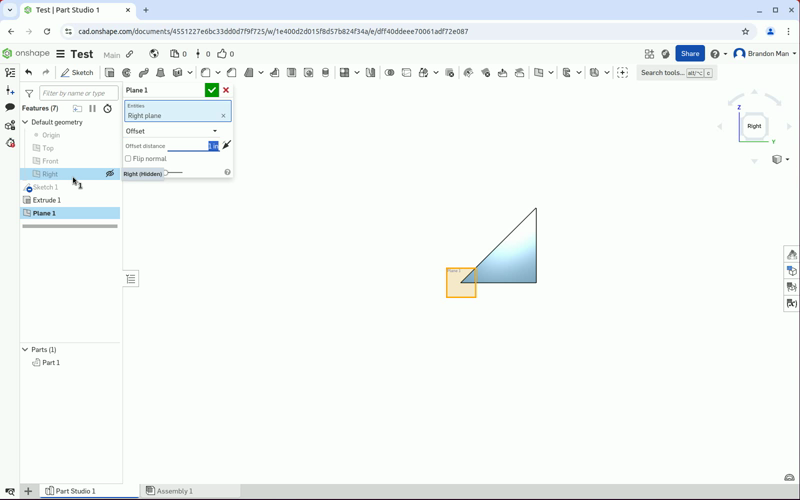
text(3.851)
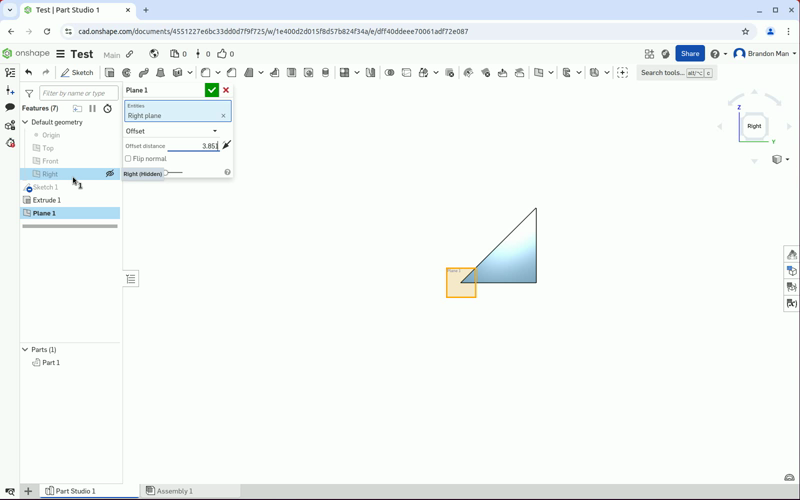
key(enter, 2)
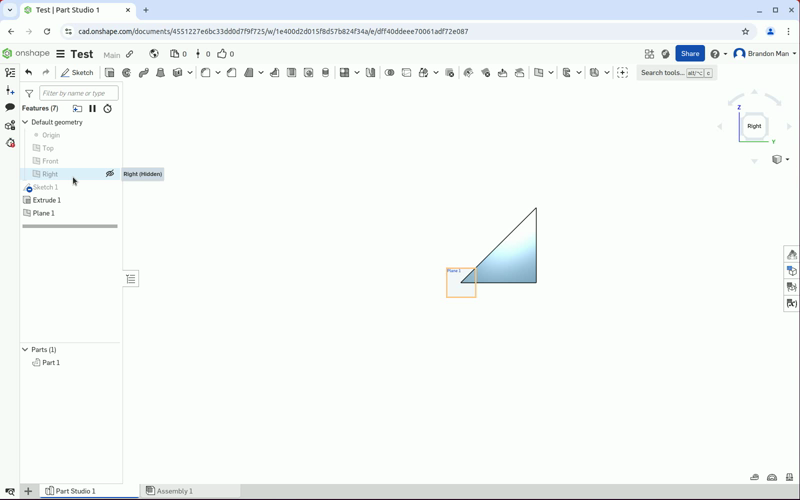
key(shift+s)
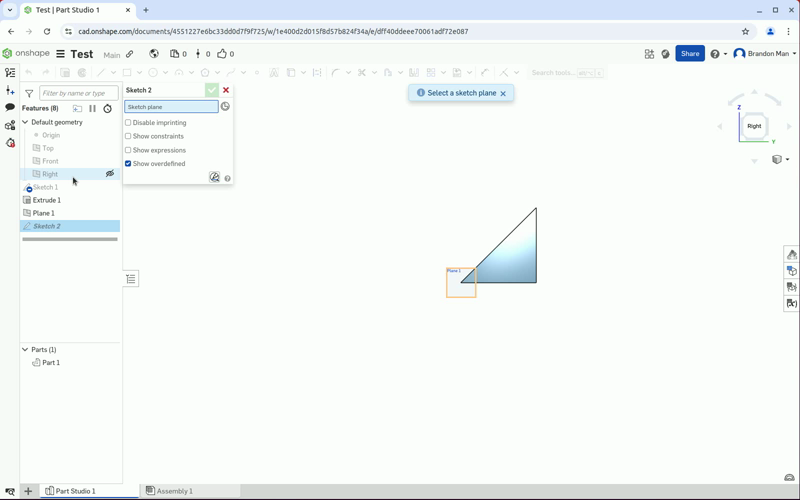
mouse_move(73, 215)
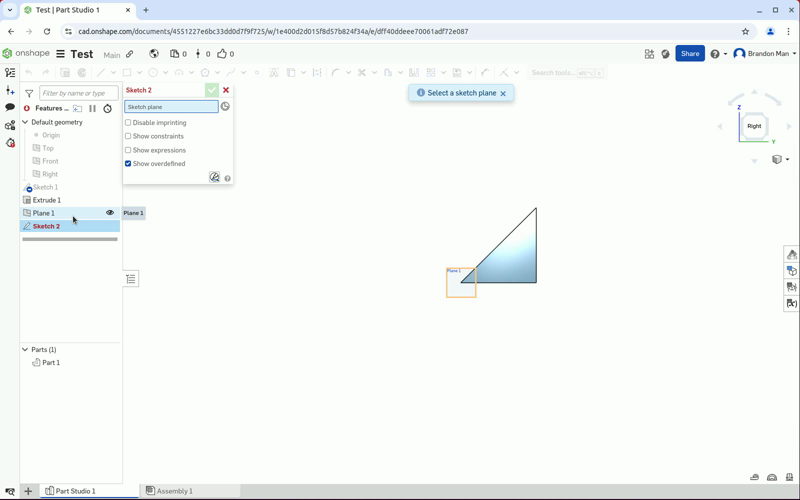
click(73, 215)
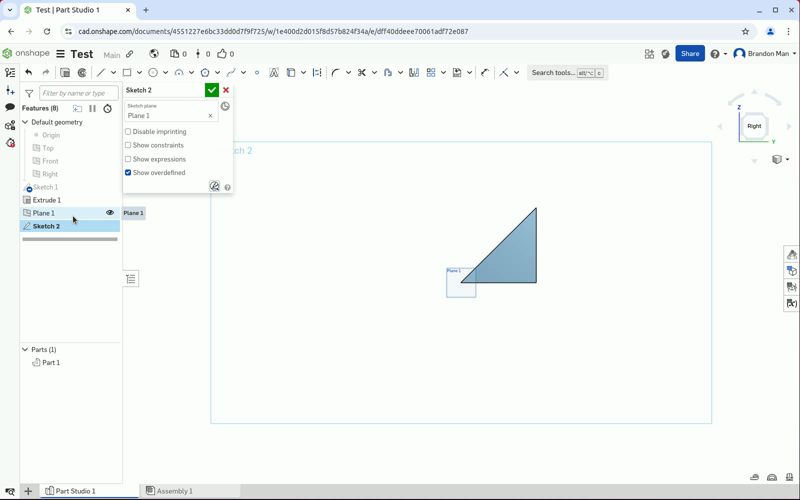
mouse_move(73, 352)
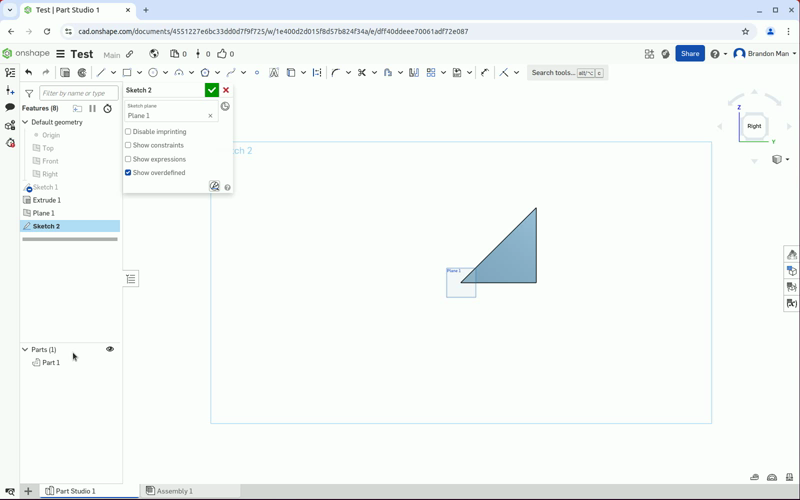
key(y)
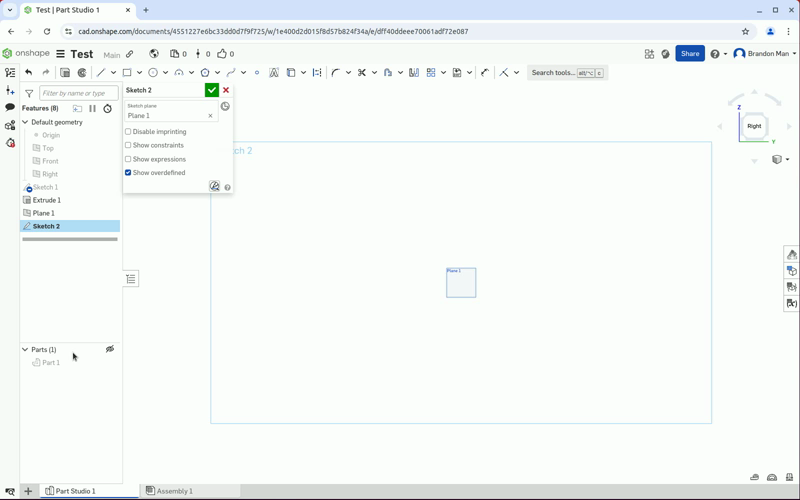
key(l)
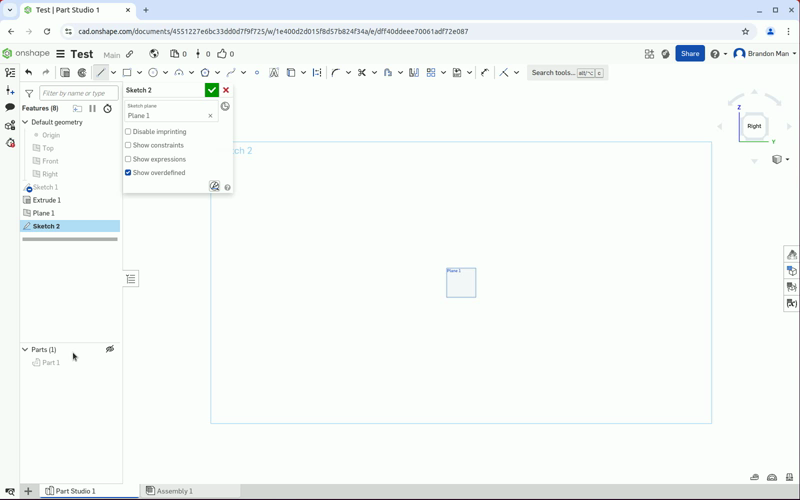
key_down(shift)
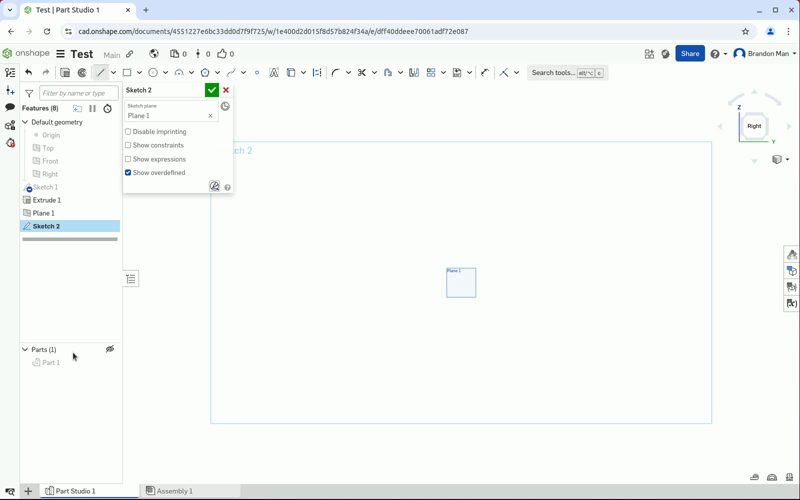
mouse_move(498, 282)
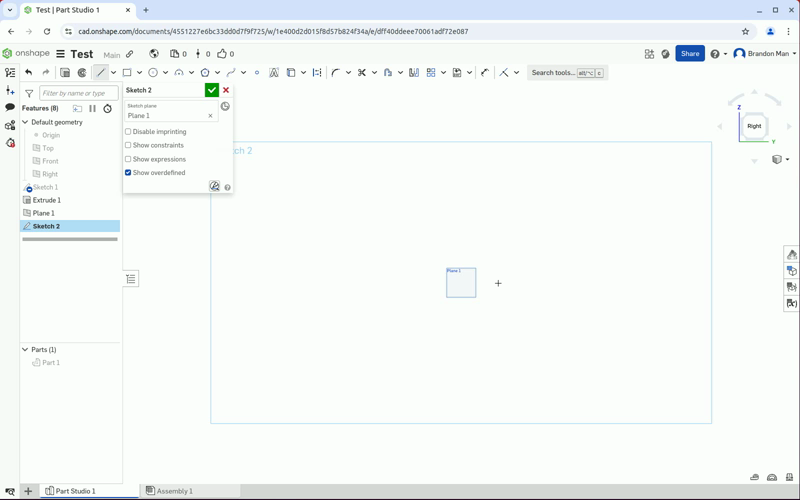
click(498, 282)
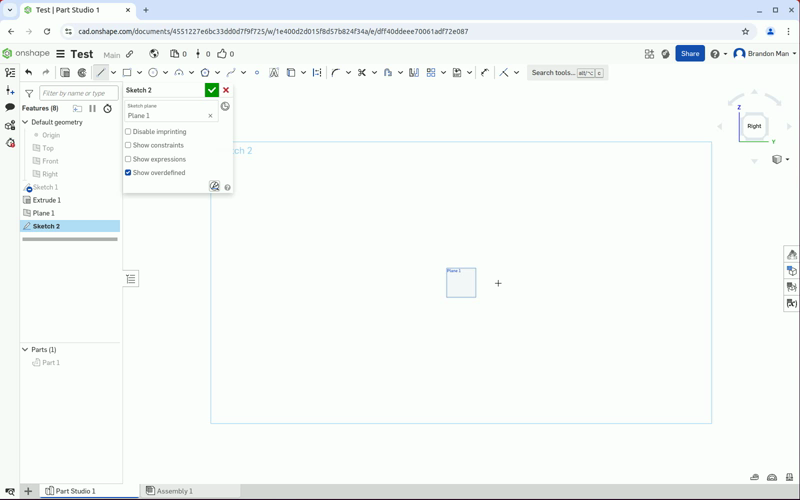
key_up(shift)
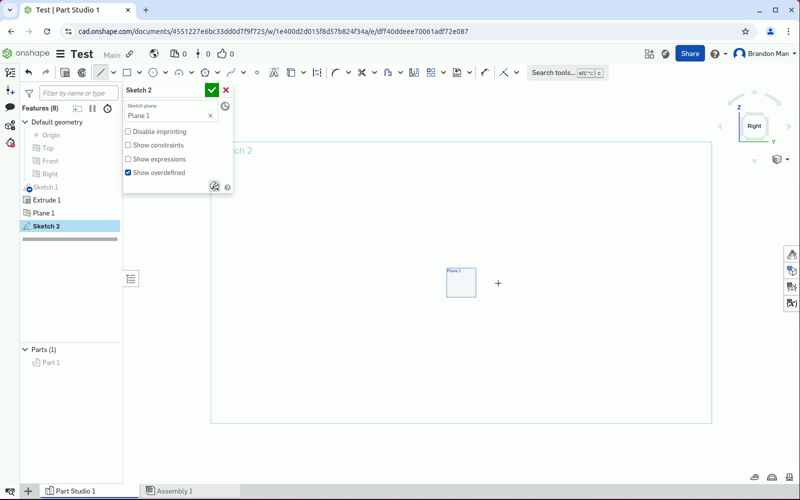
key_down(shift)
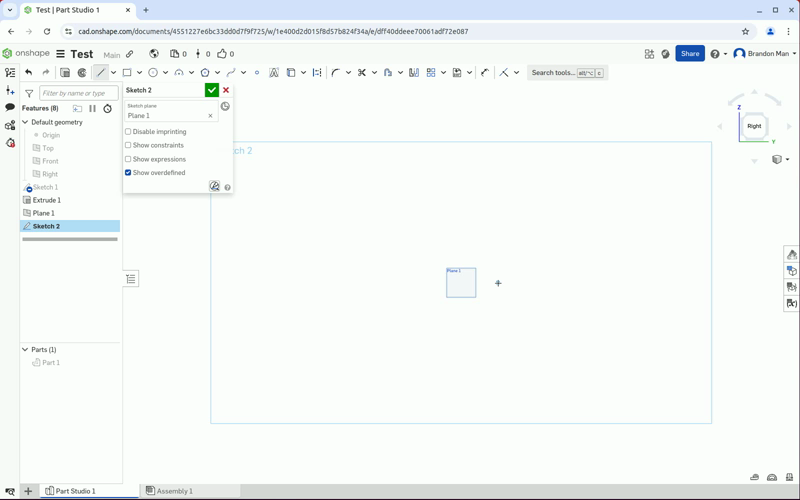
mouse_move(528, 282)
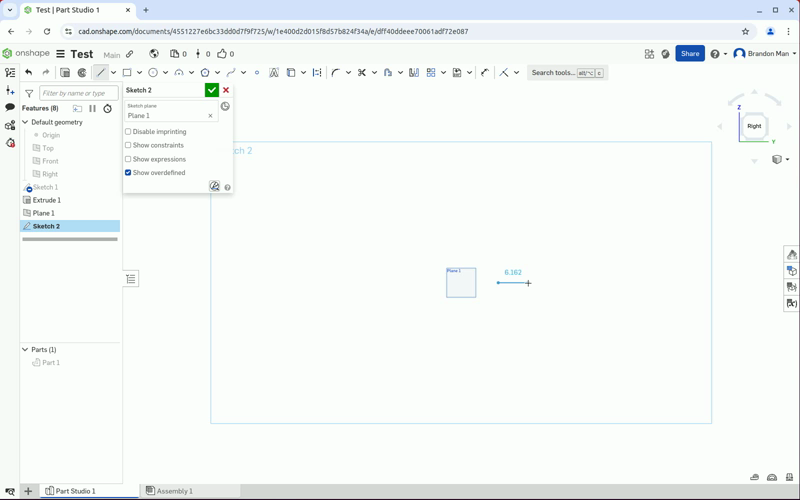
mouse_move(536, 282)
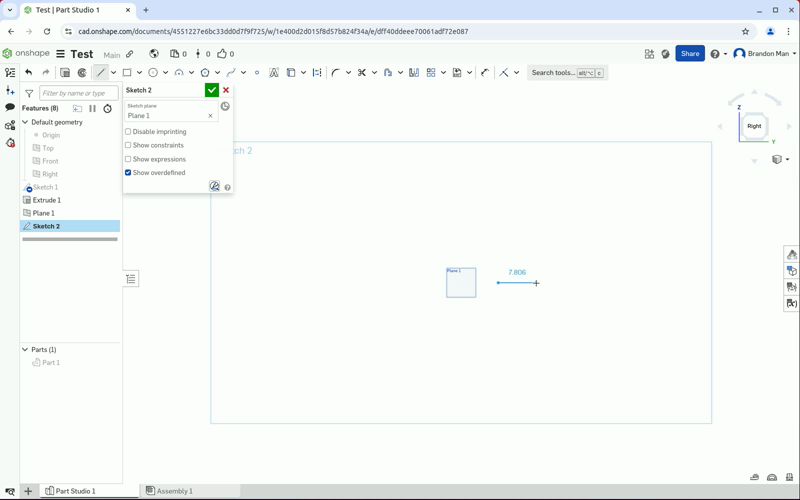
click(536, 282)
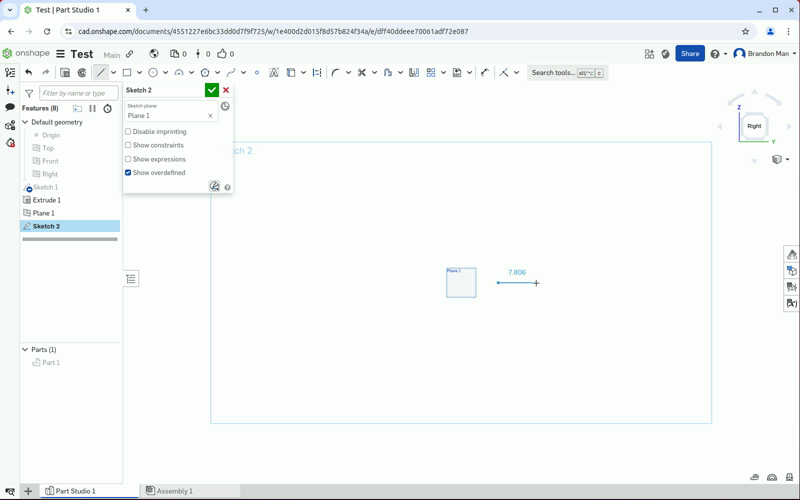
key_up(shift)
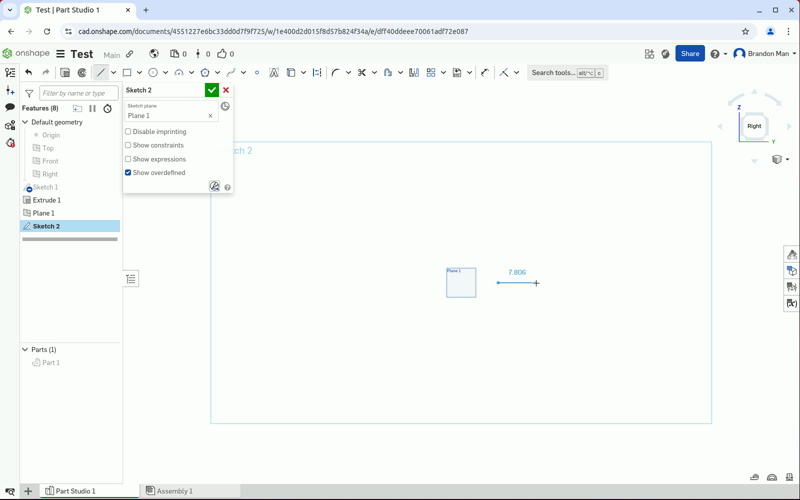
key_down(shift)
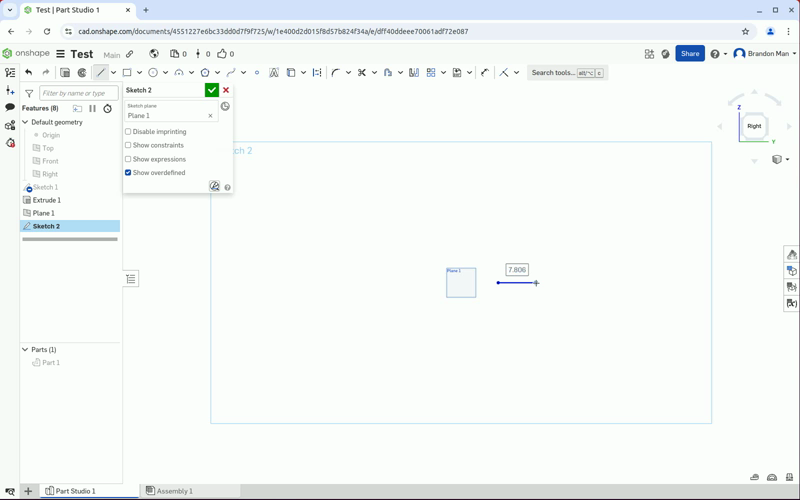
mouse_move(536, 207)
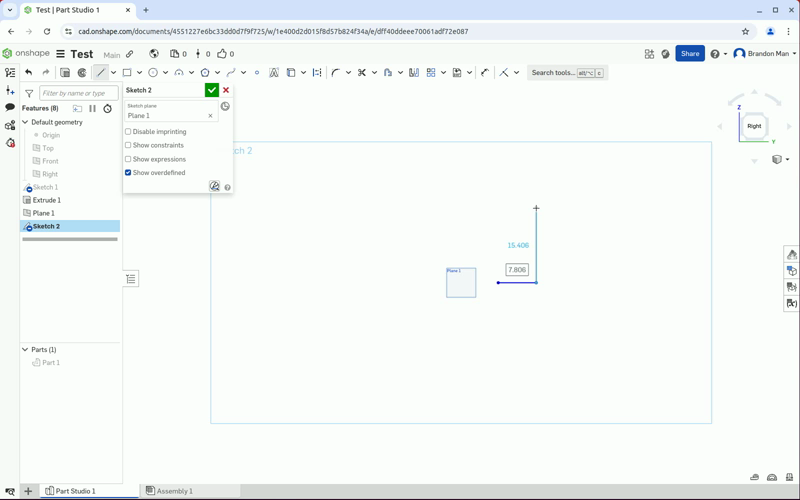
click(536, 207)
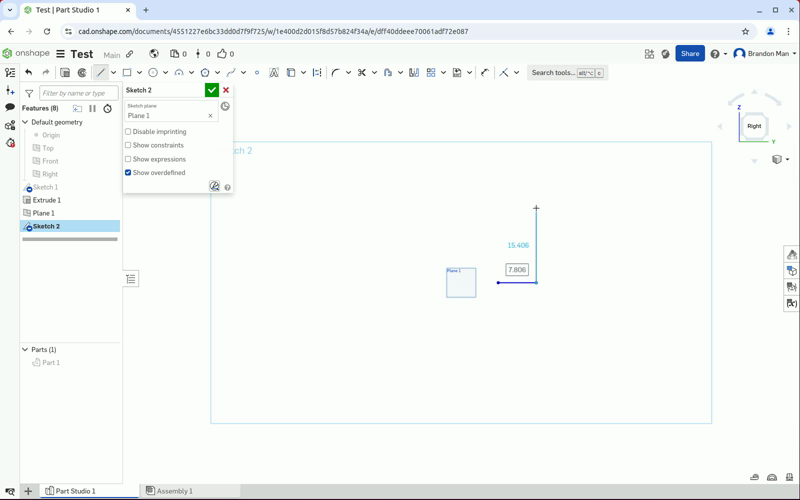
key_up(shift)
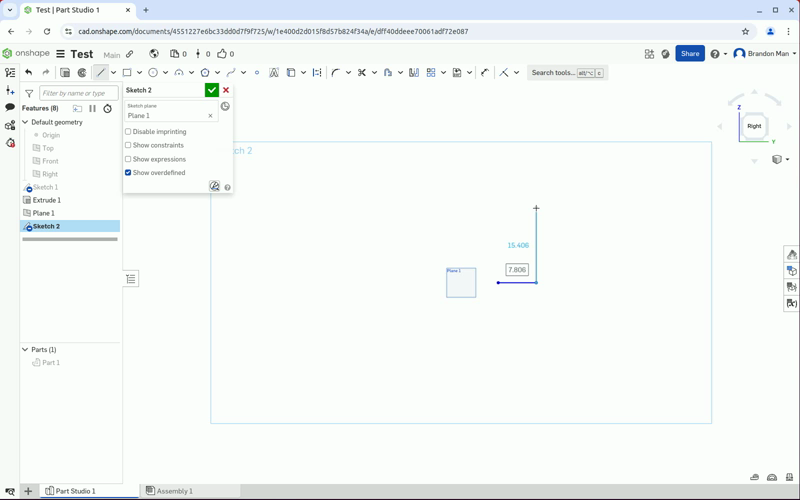
key_down(shift)
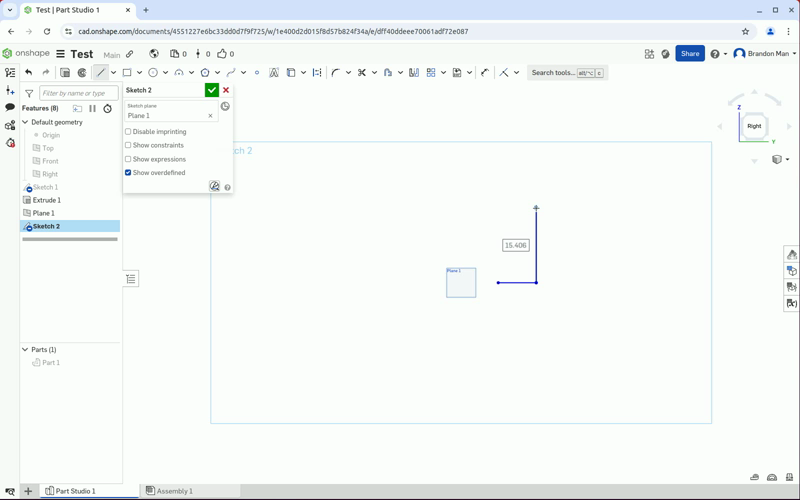
mouse_move(566, 207)
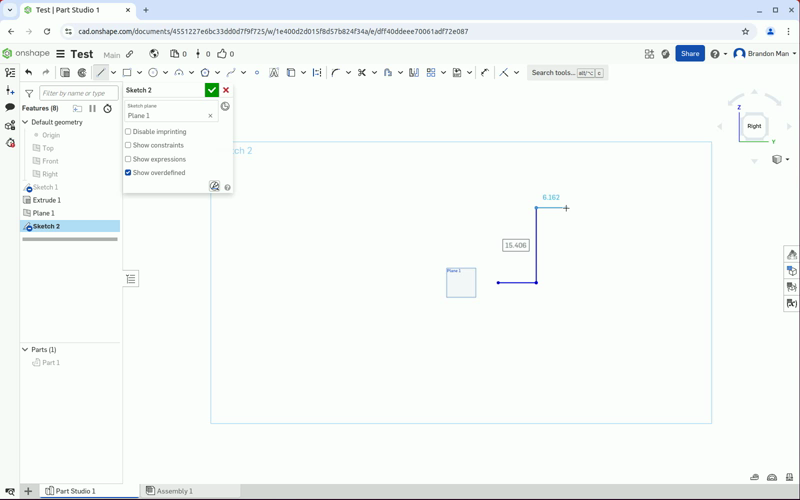
mouse_move(498, 244)
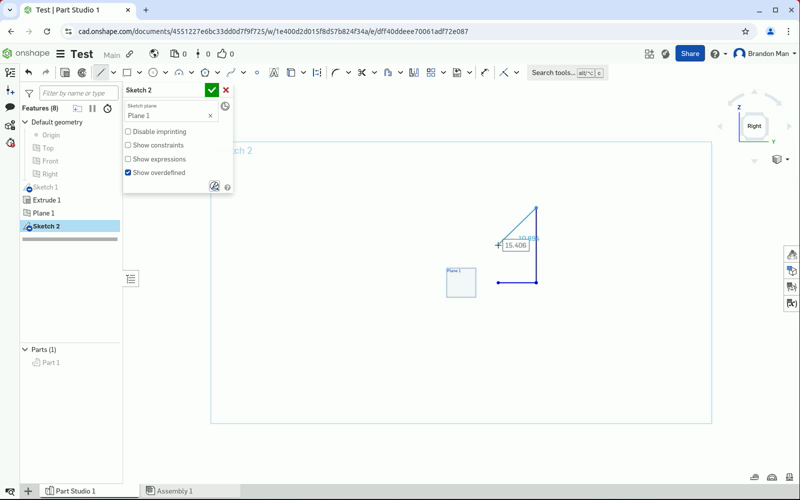
click(498, 244)
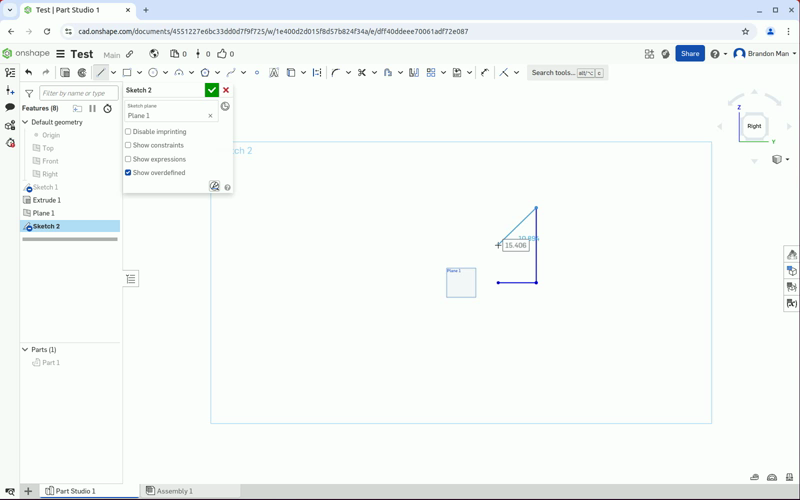
key_up(shift)
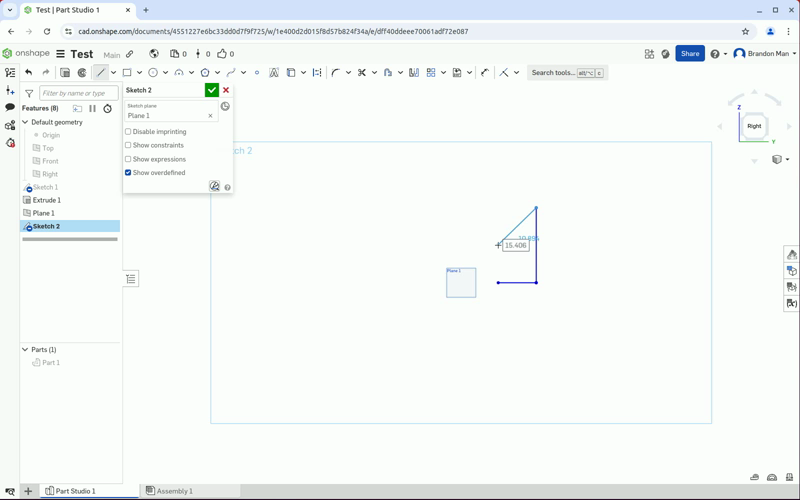
mouse_move(528, 244)
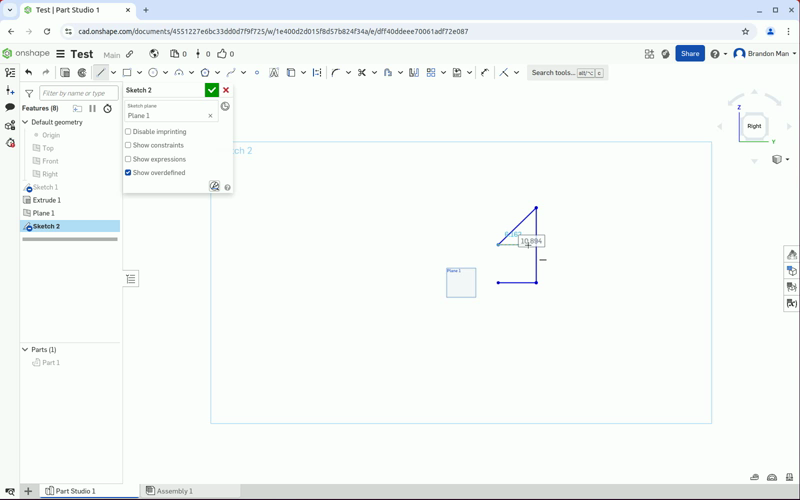
key_down(shift)
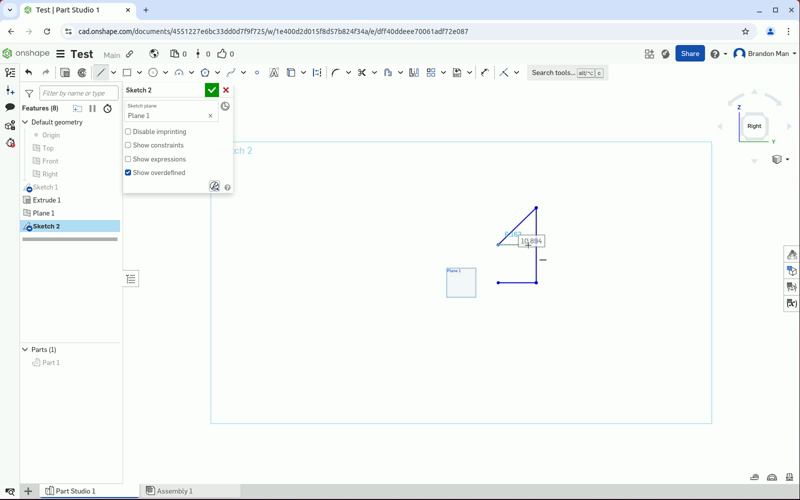
mouse_move(498, 282)
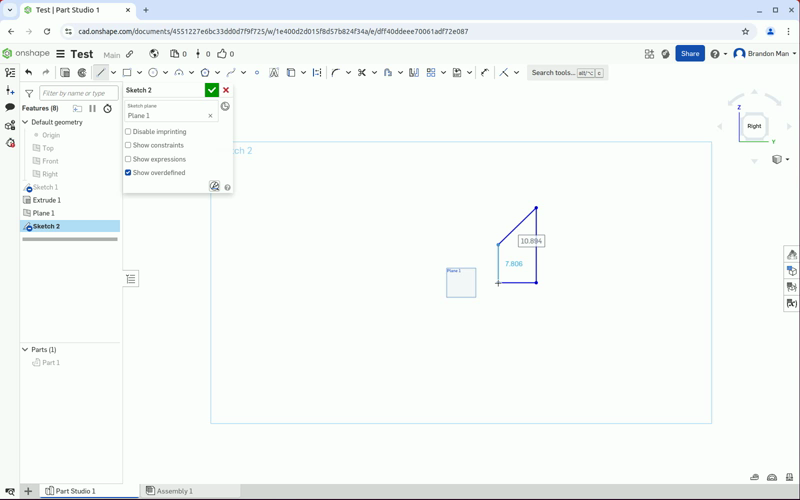
key_up(shift)
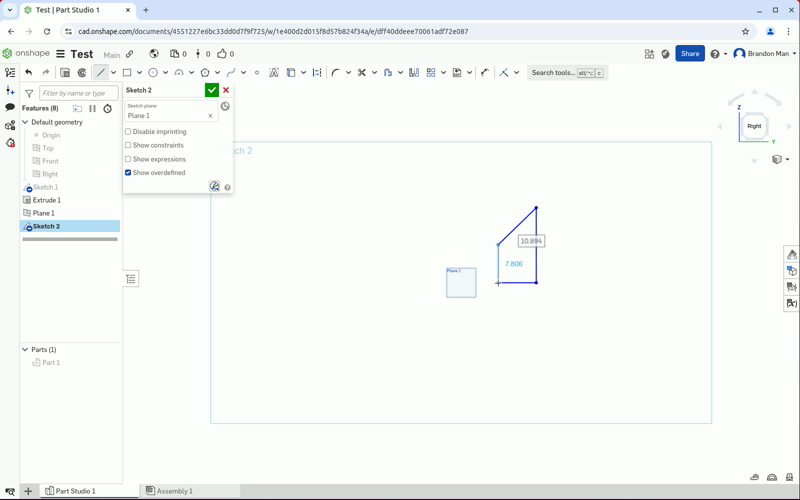
click(498, 282)
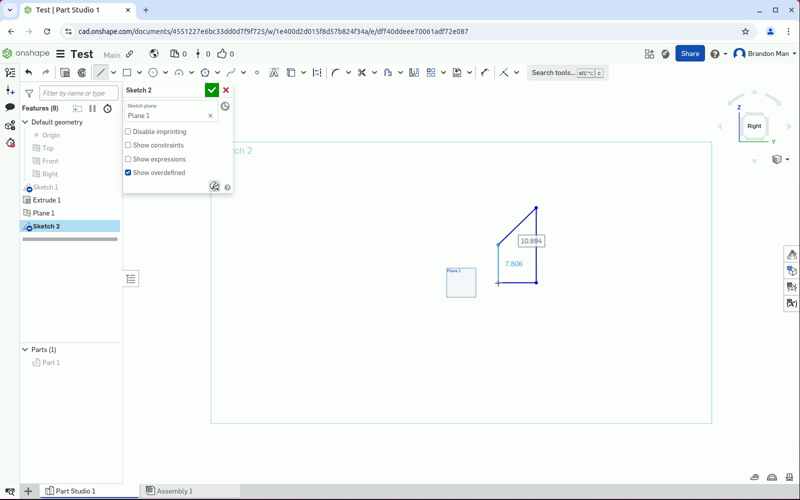
key(esc)
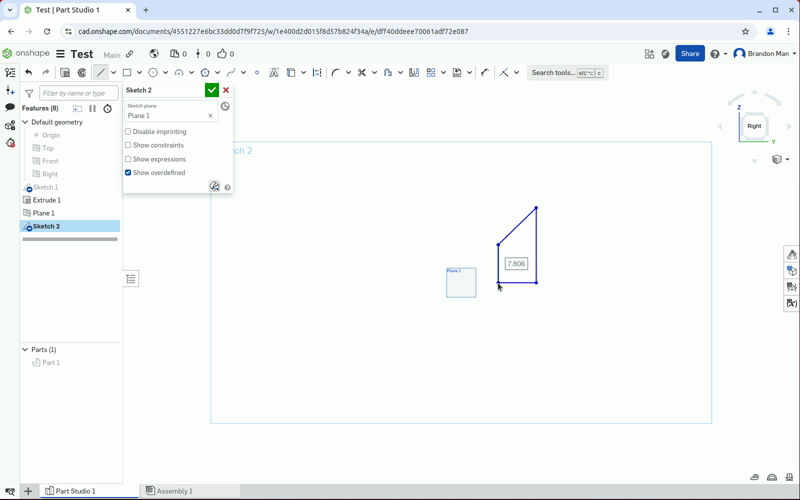
mouse_move(523, 250)
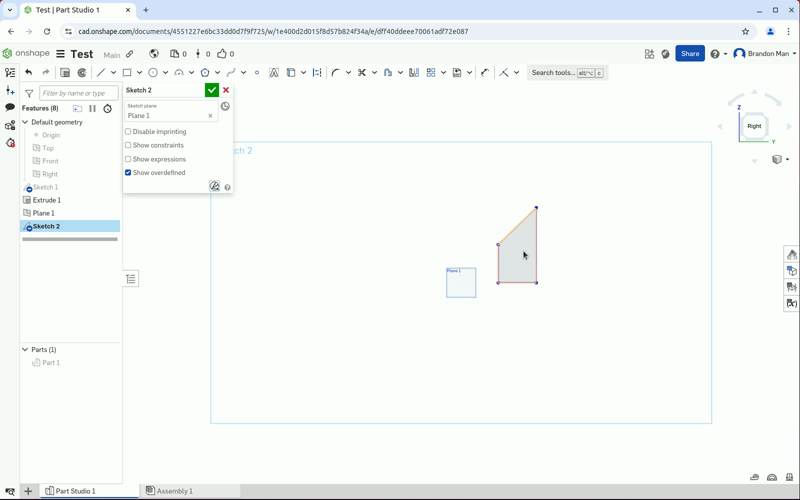
click(523, 250)
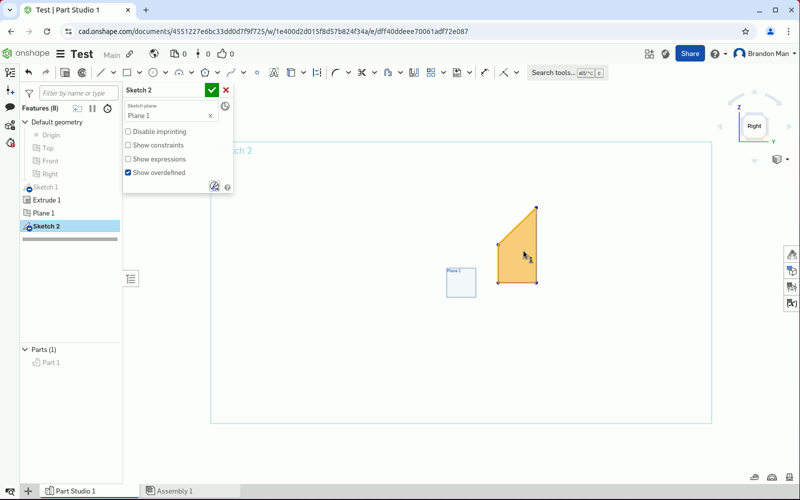
mouse_move(73, 352)
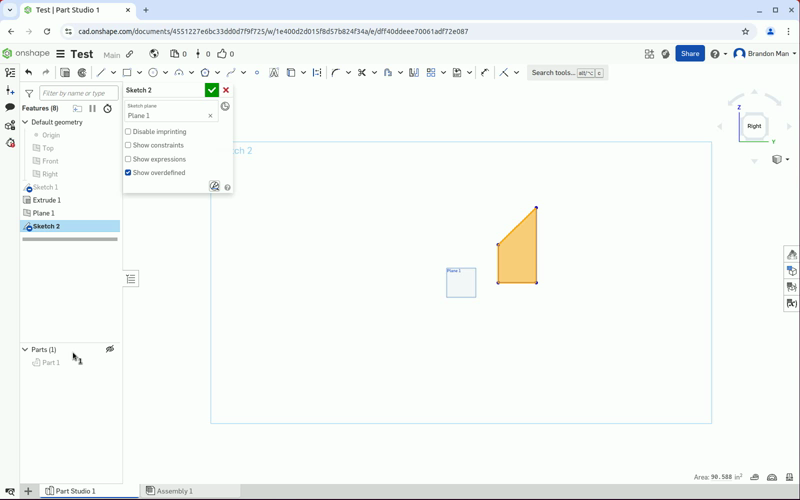
key(shift+y)
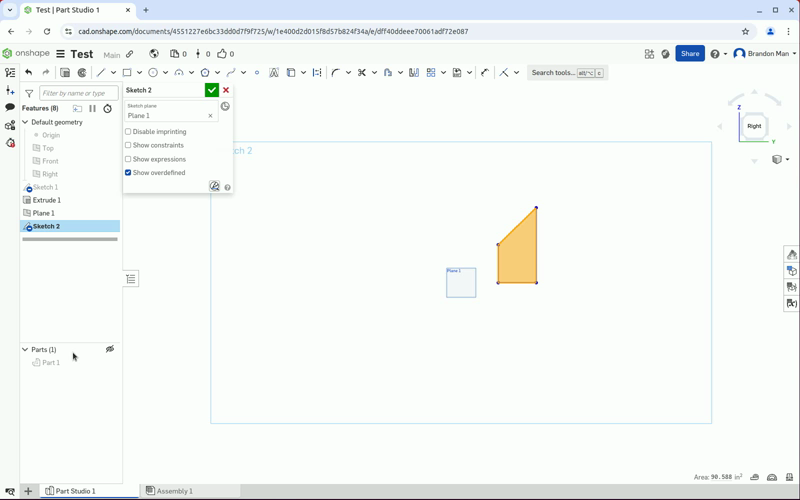
key(shift+e)
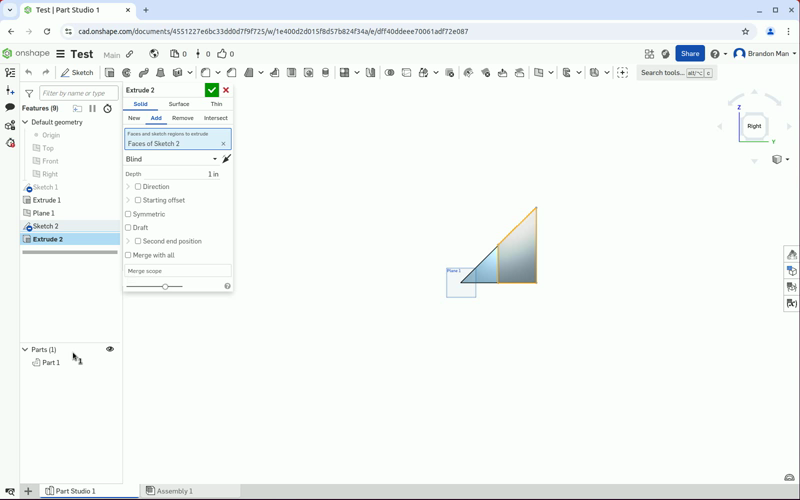
mouse_move(143, 106)
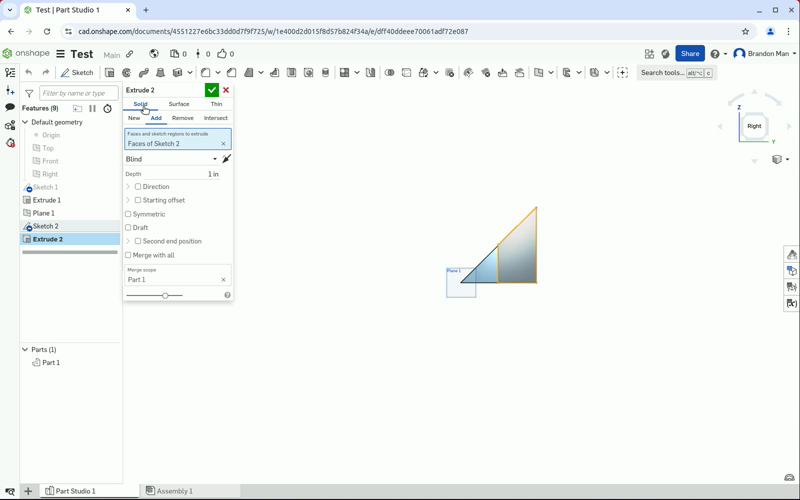
click(143, 106)
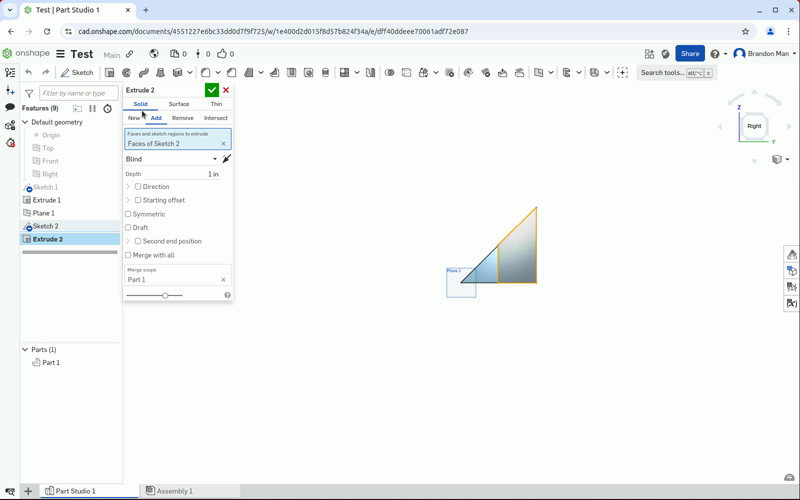
mouse_move(137, 120)
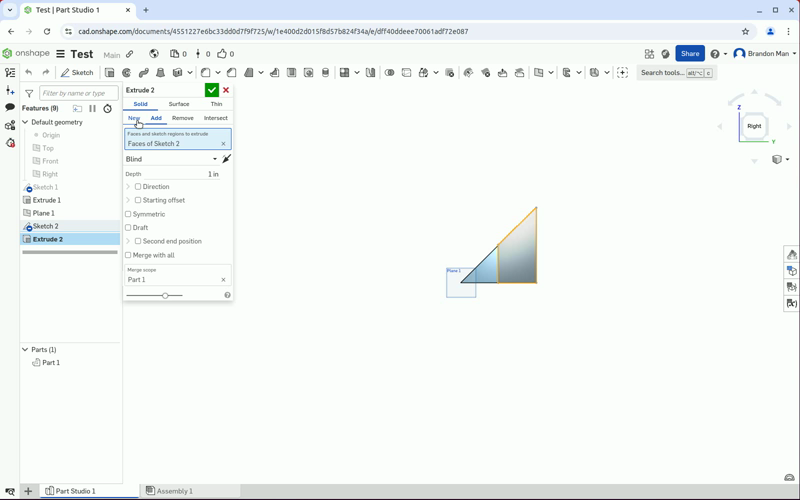
click(137, 120)
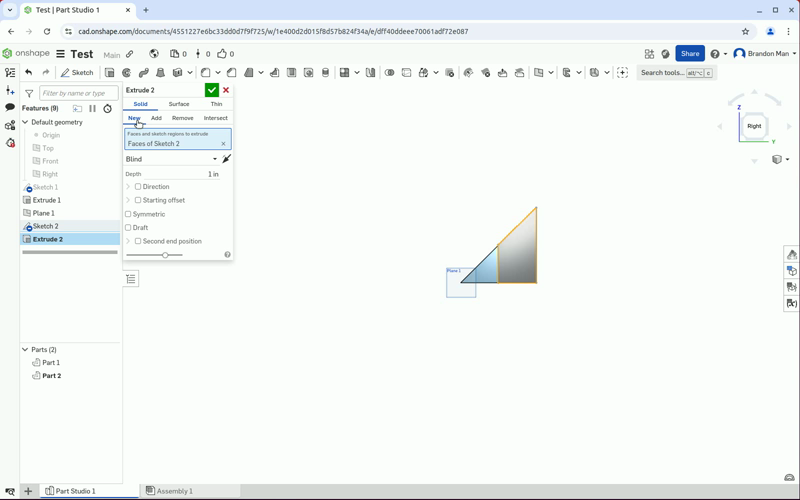
key(tab, 4)
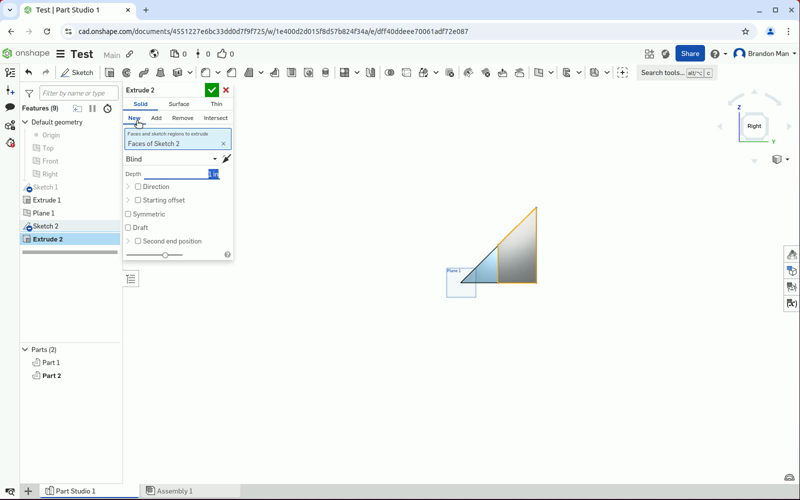
text(15.405)
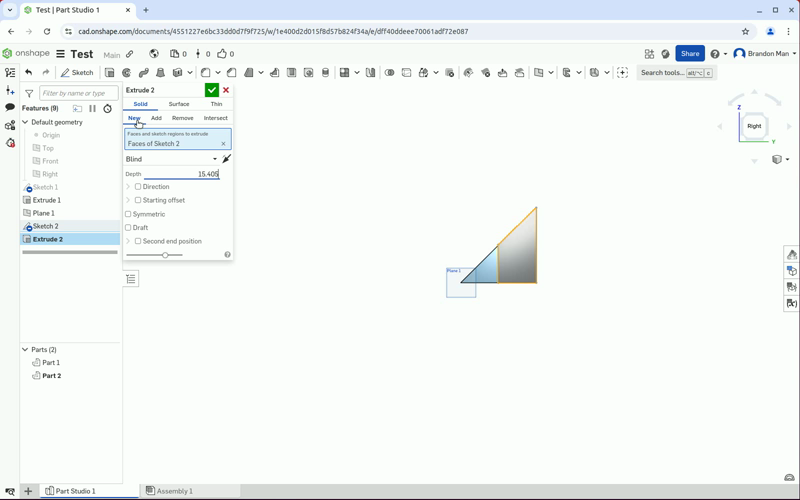
key(enter)
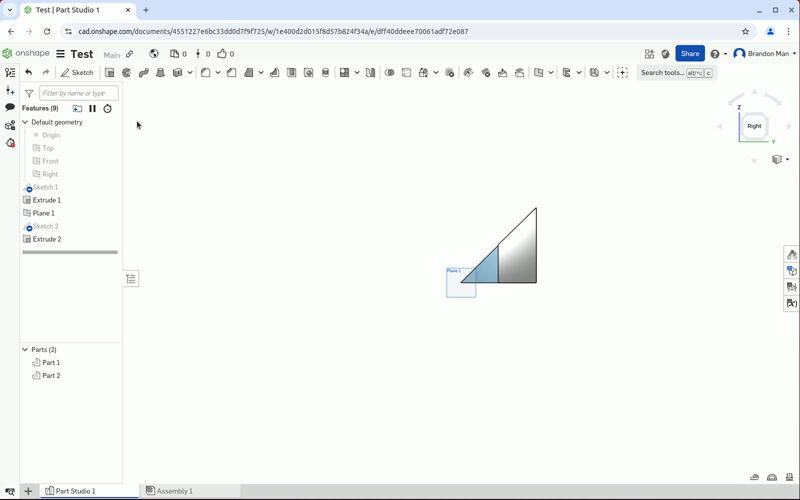
key(shift+h)
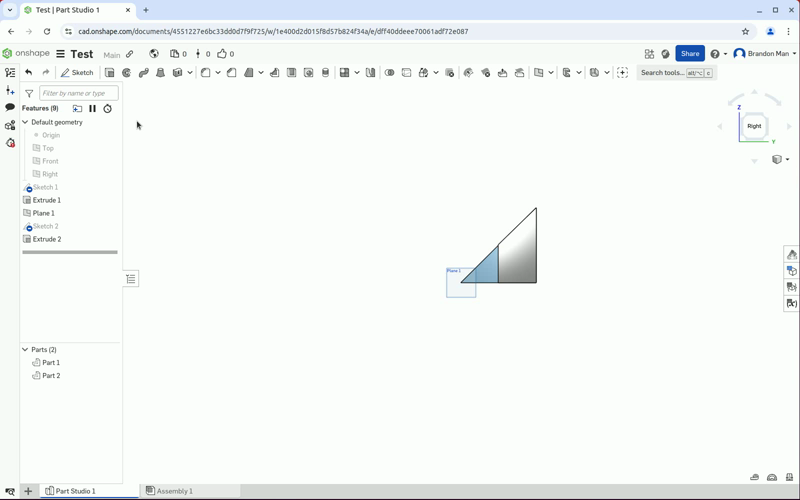
key(shift+h)
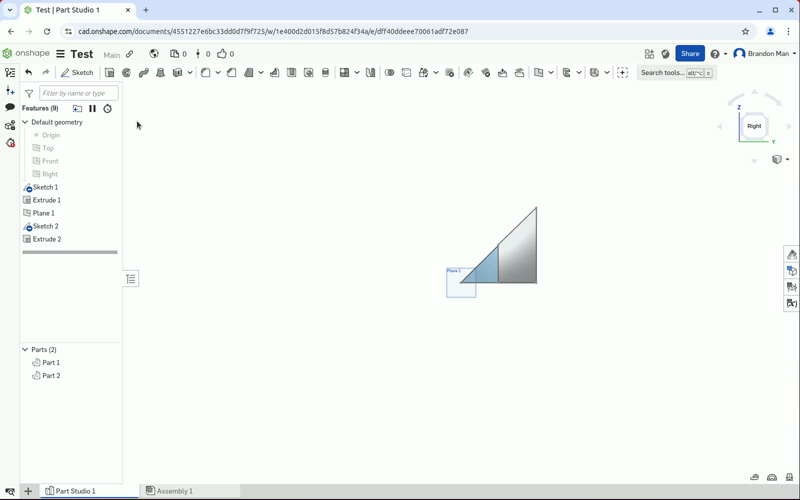
key(shift+7)
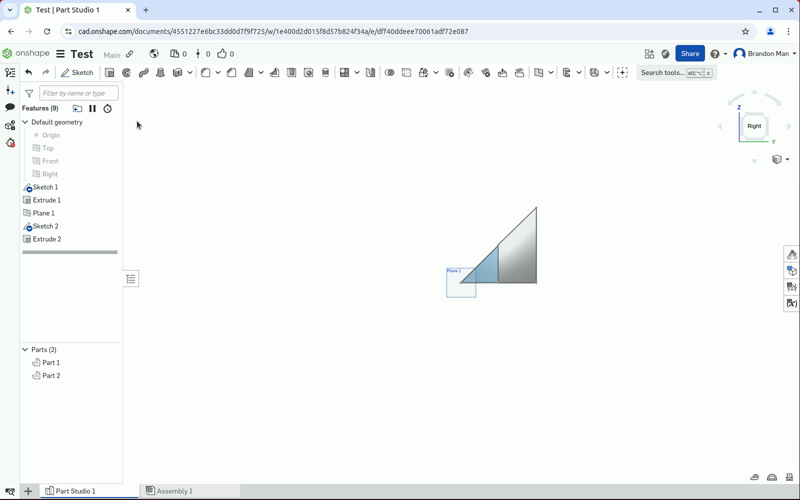
key(right, 2)
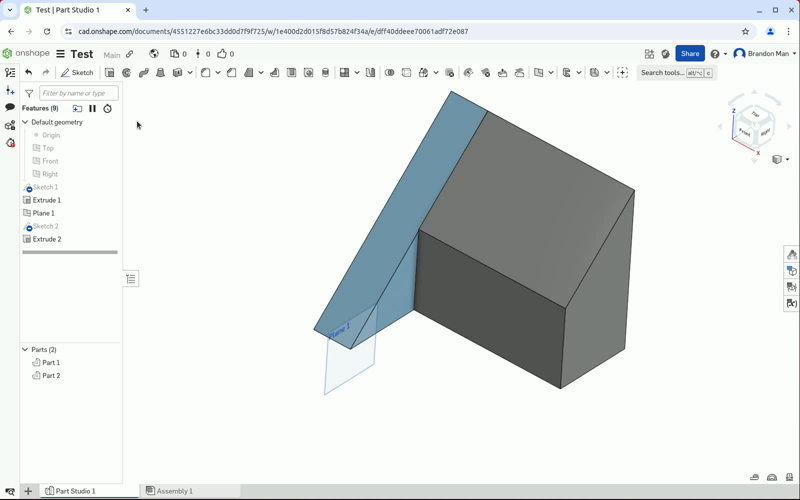
key(down, 2)
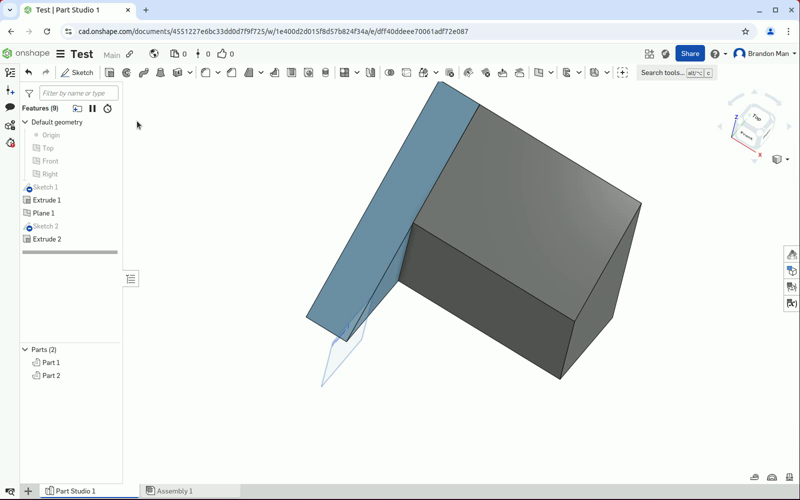
key(up, 2)
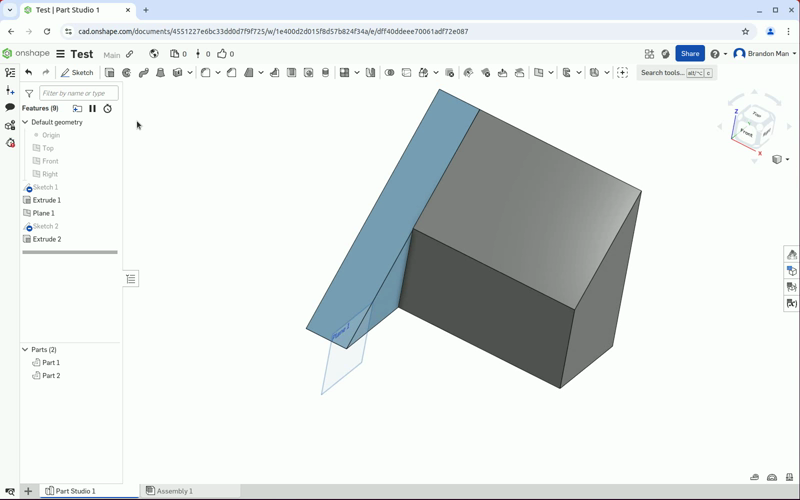
key(left, 2)
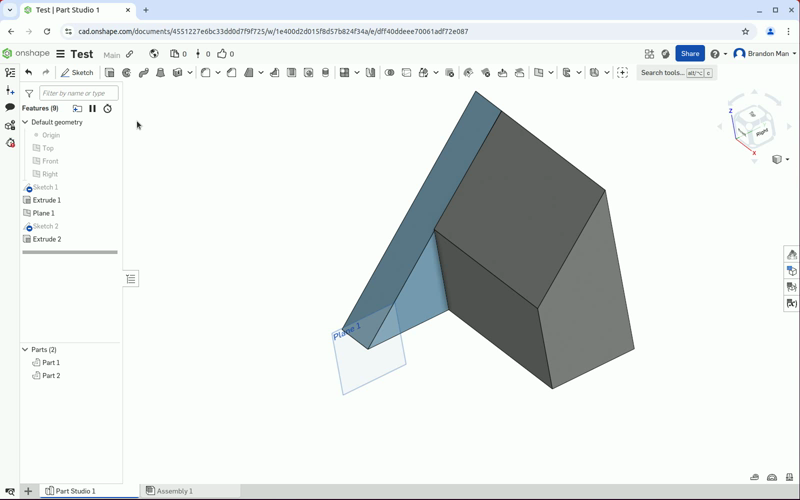
mouse_move(73, 189)
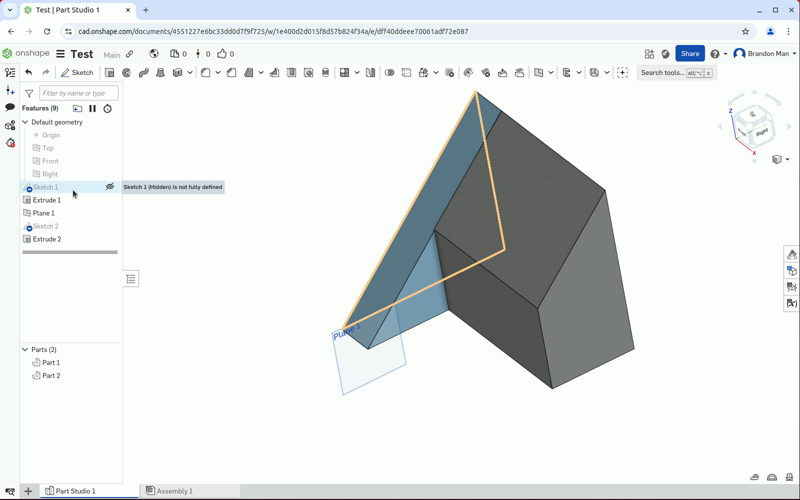
click(73, 189)